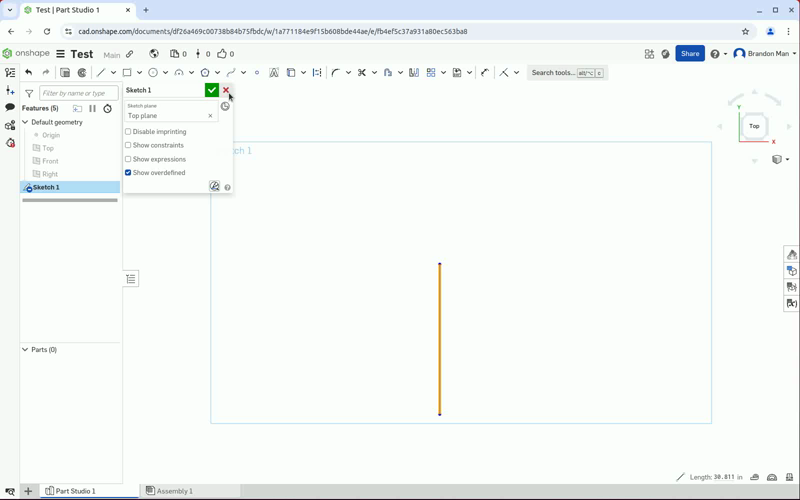
key(shift+h)
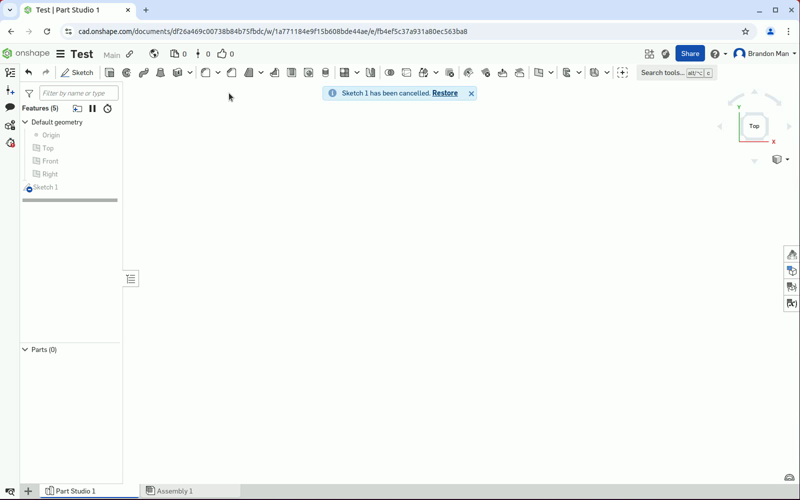
mouse_move(73, 352)
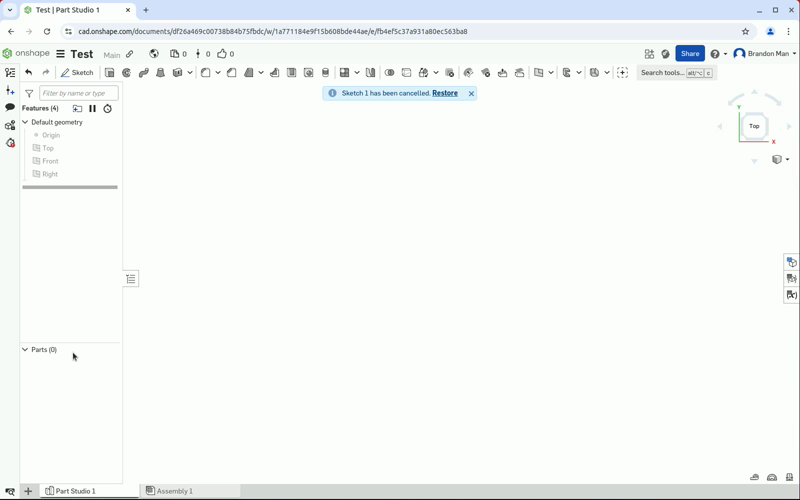
key(y)
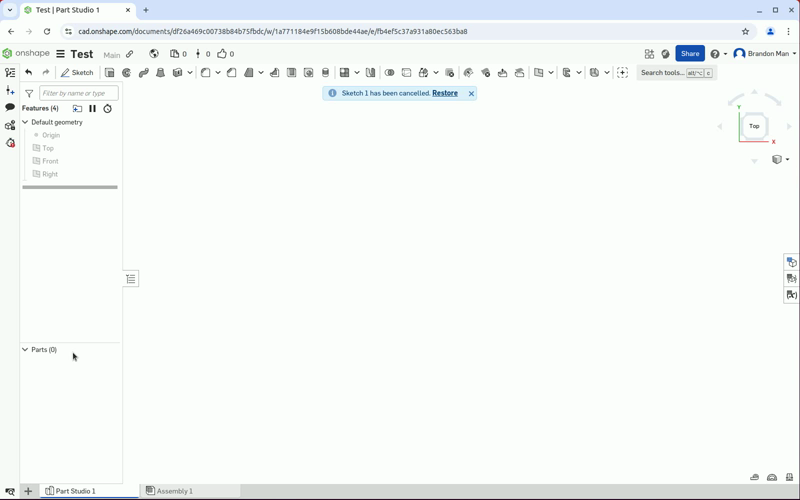
key(shift+p)
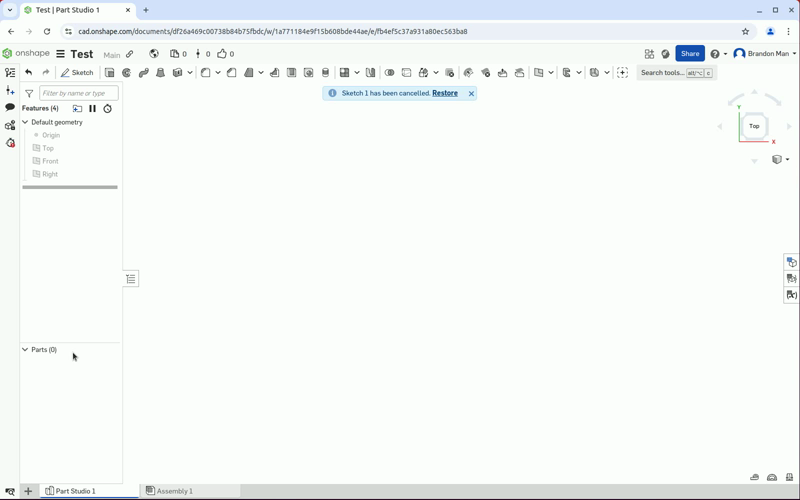
key(space)
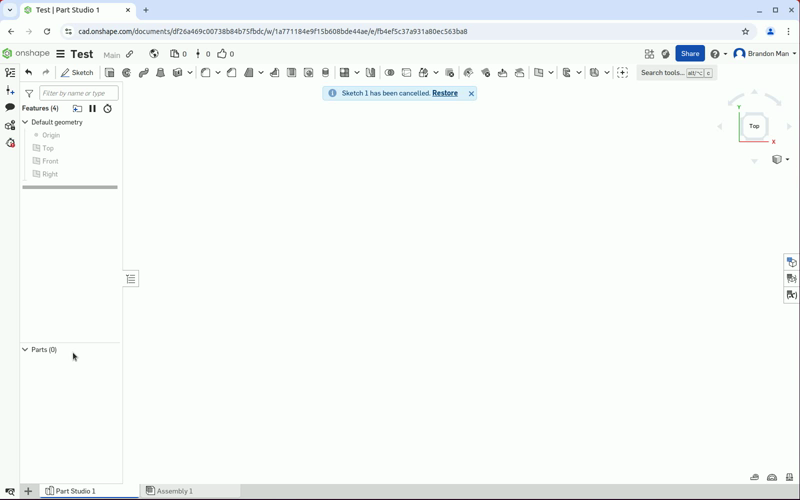
key_down(shift)
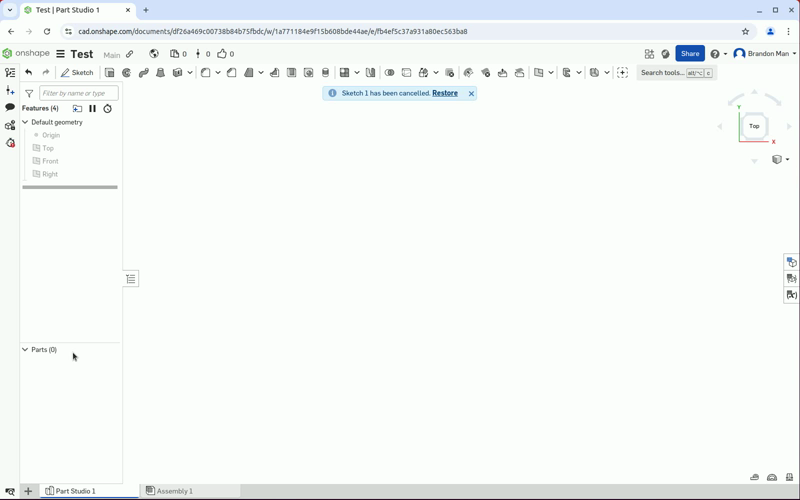
key(up)
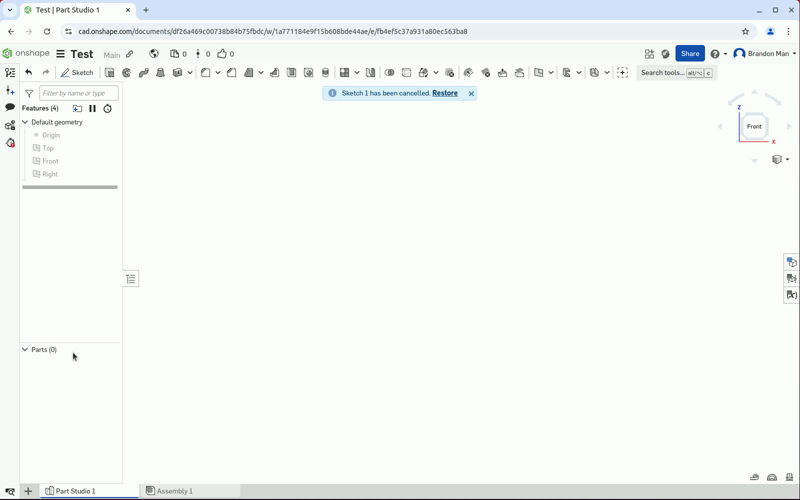
key_up(shift)
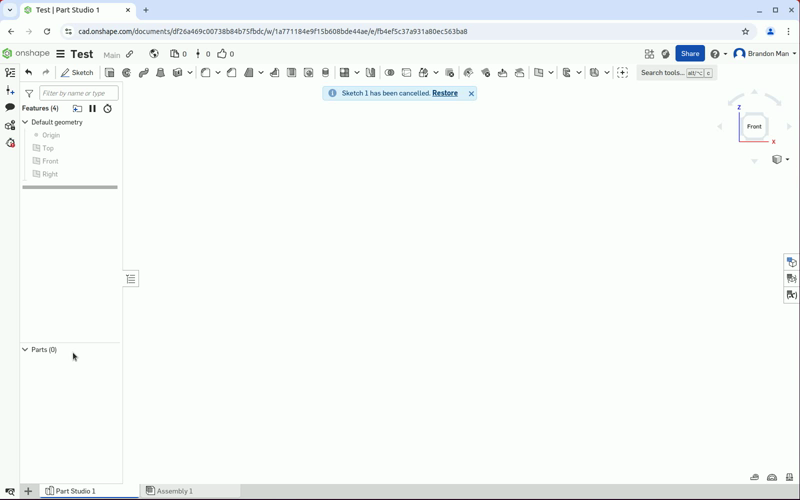
mouse_move(73, 352)
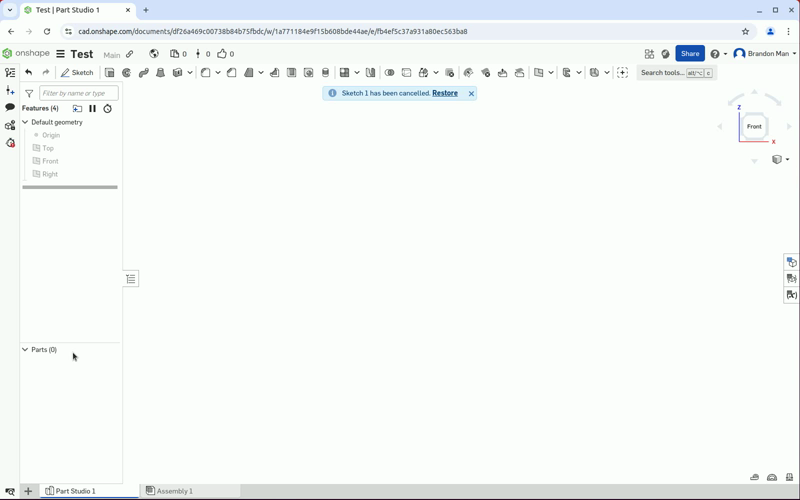
key(shift+y)
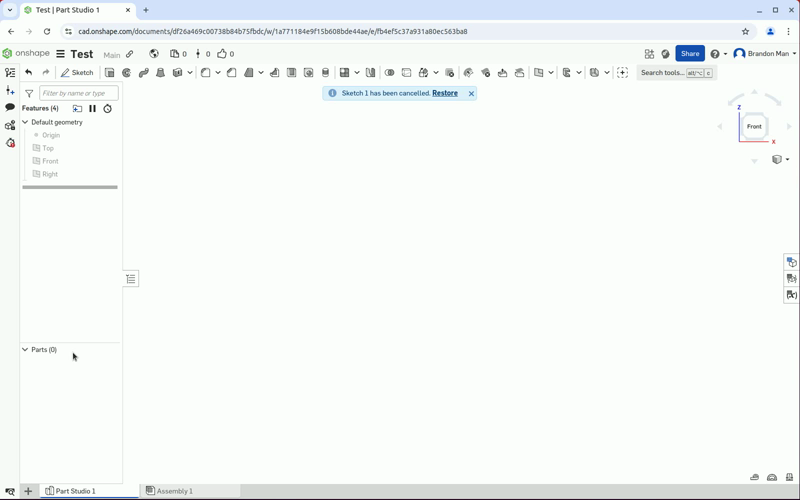
key(shift+s)
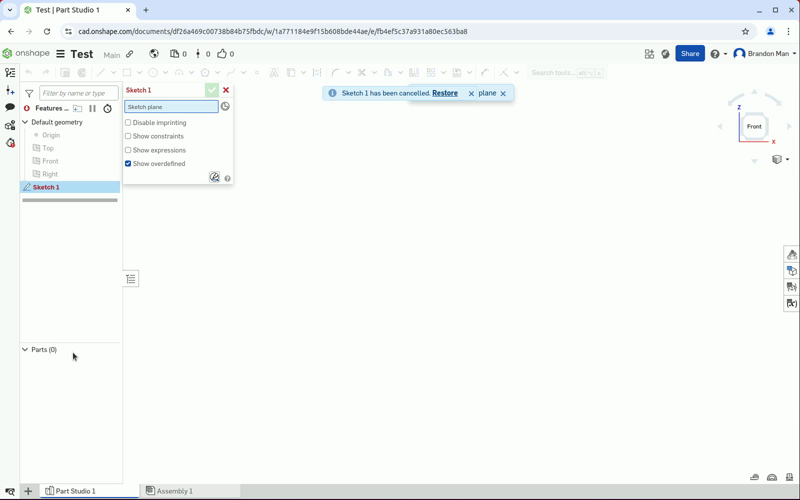
mouse_move(73, 163)
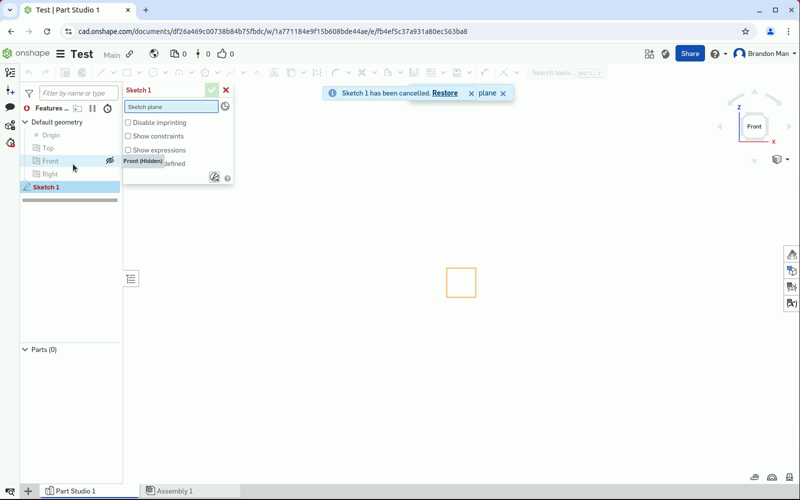
click(73, 163)
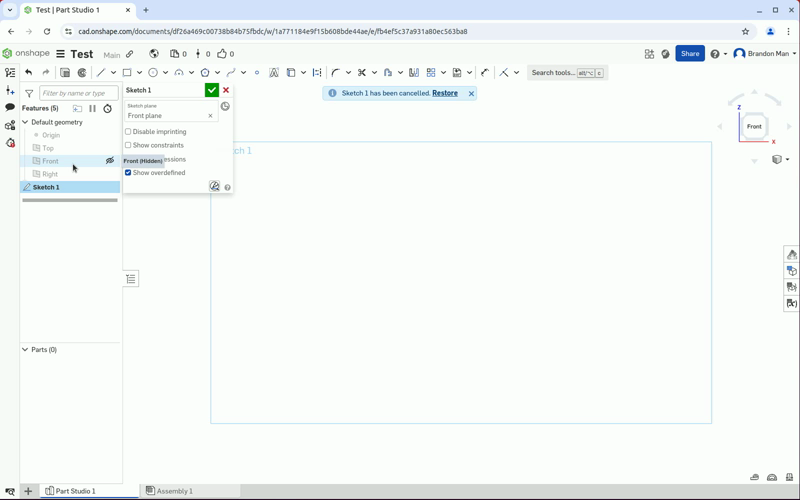
mouse_move(73, 352)
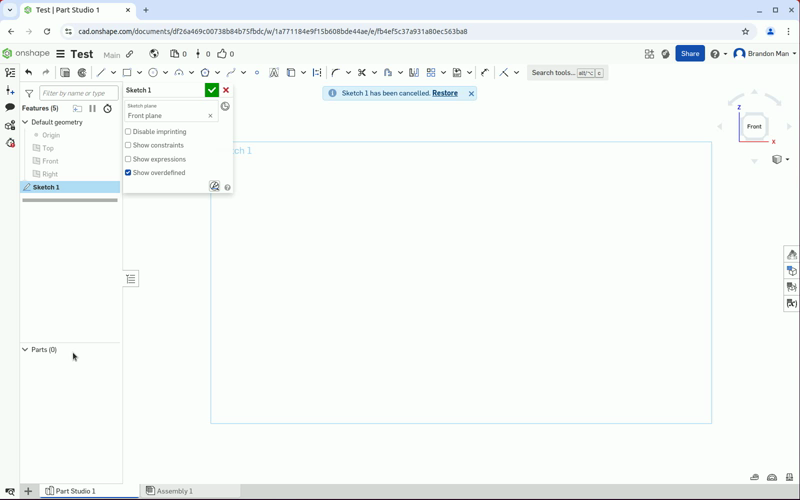
key(y)
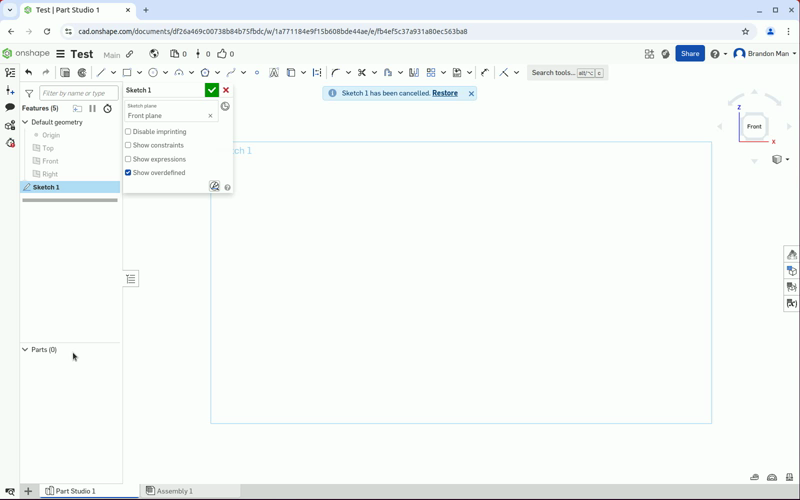
key(l)
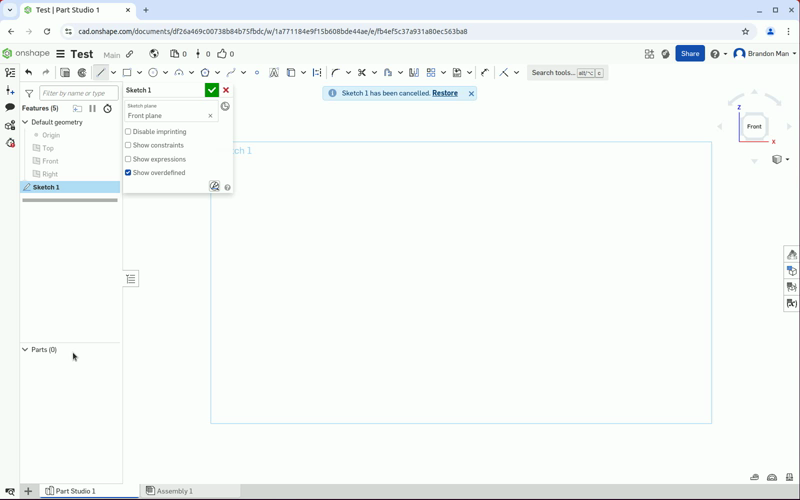
key_down(shift)
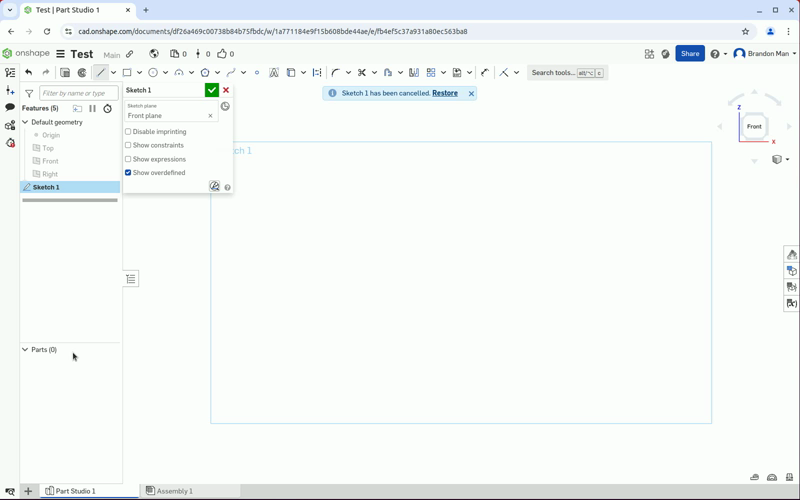
mouse_move(460, 282)
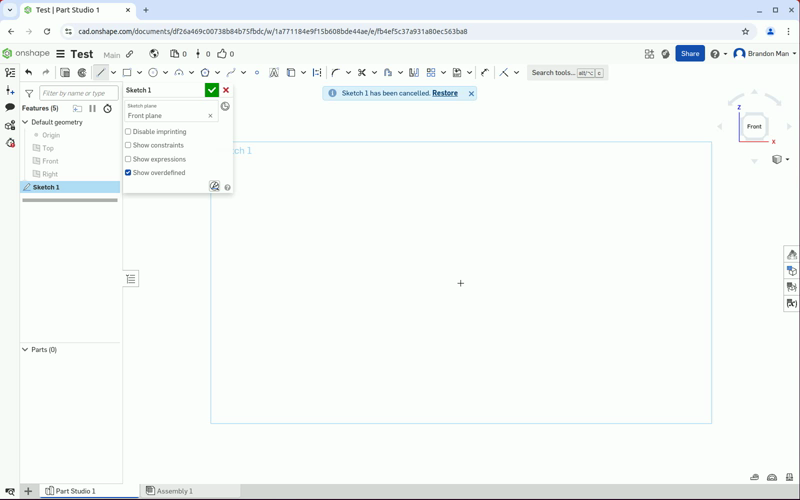
click(460, 282)
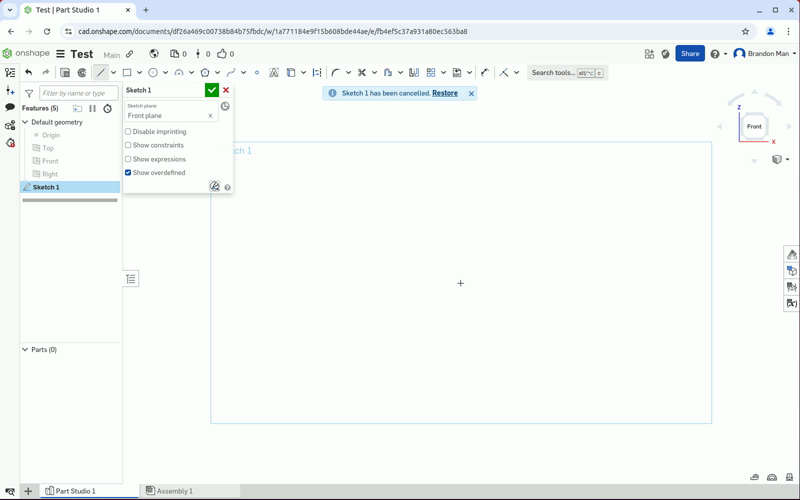
key_up(shift)
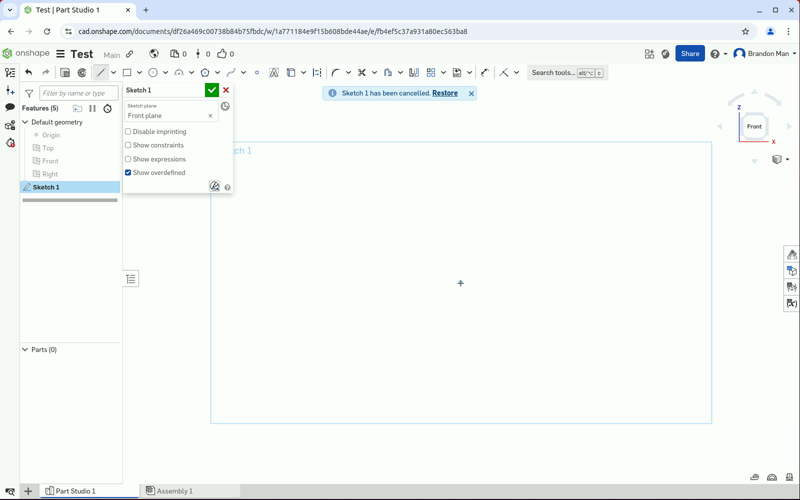
key_down(shift)
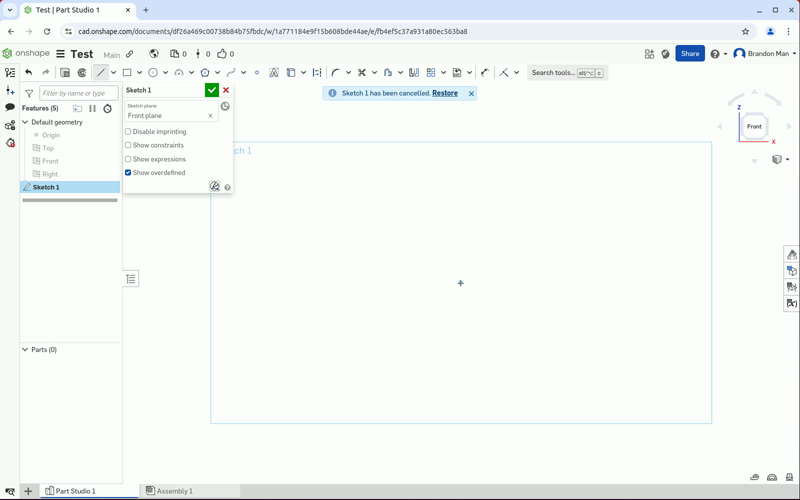
mouse_move(490, 282)
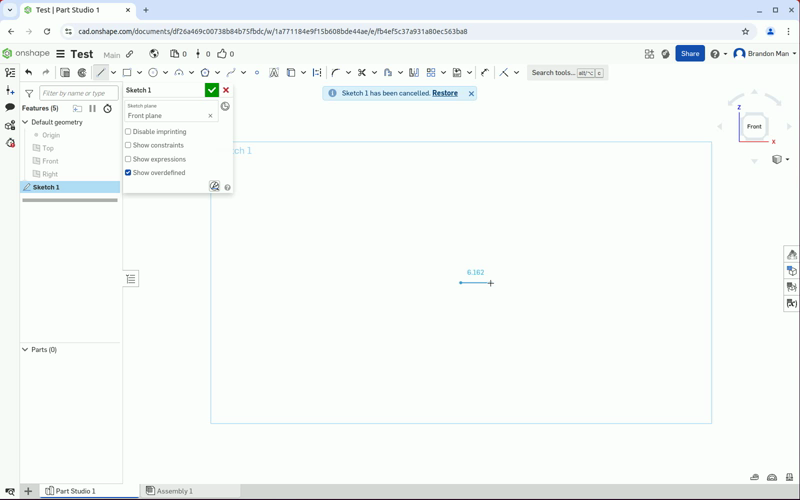
mouse_move(493, 282)
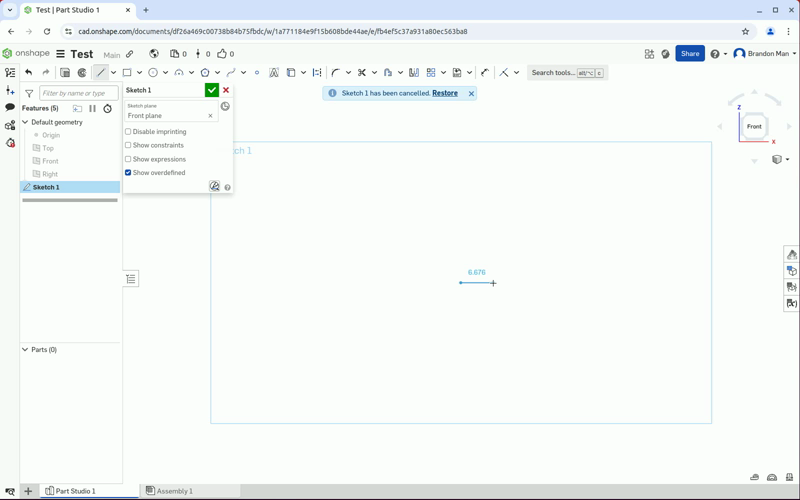
click(493, 282)
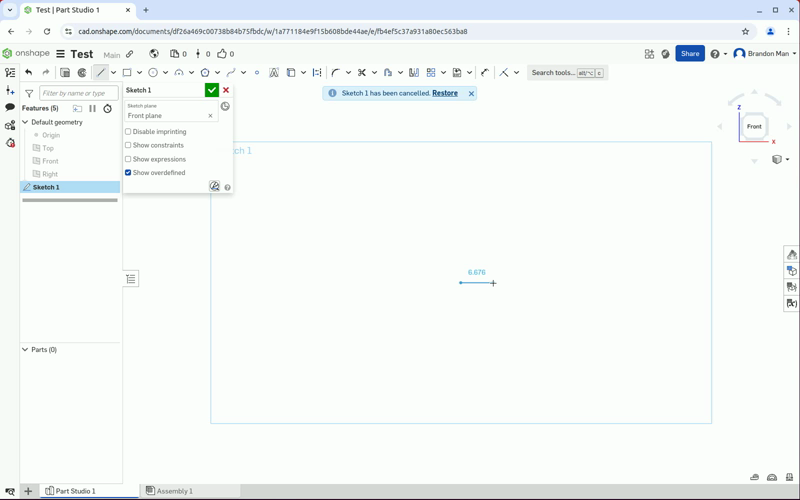
key_up(shift)
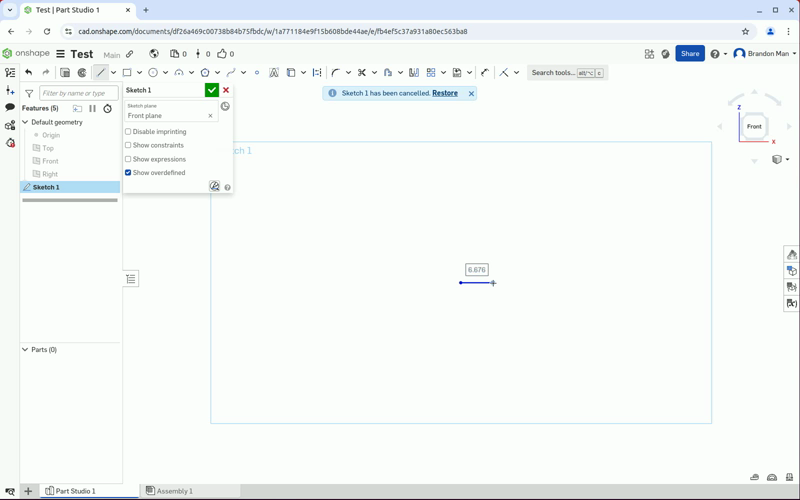
key_down(shift)
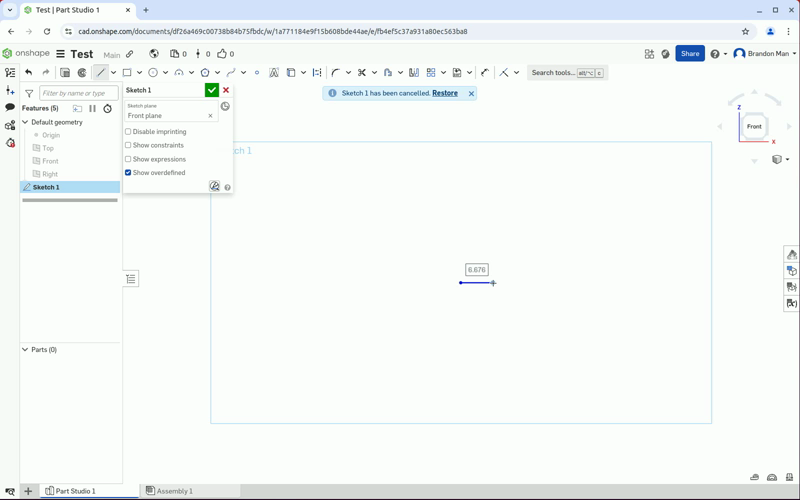
mouse_move(523, 282)
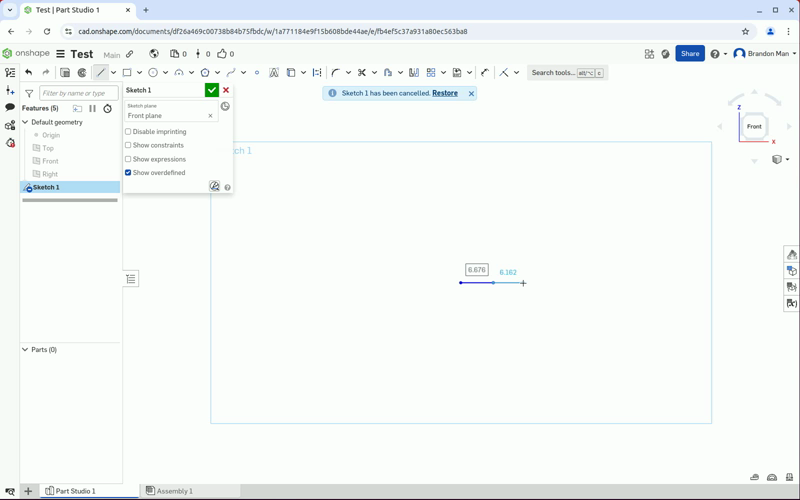
mouse_move(493, 250)
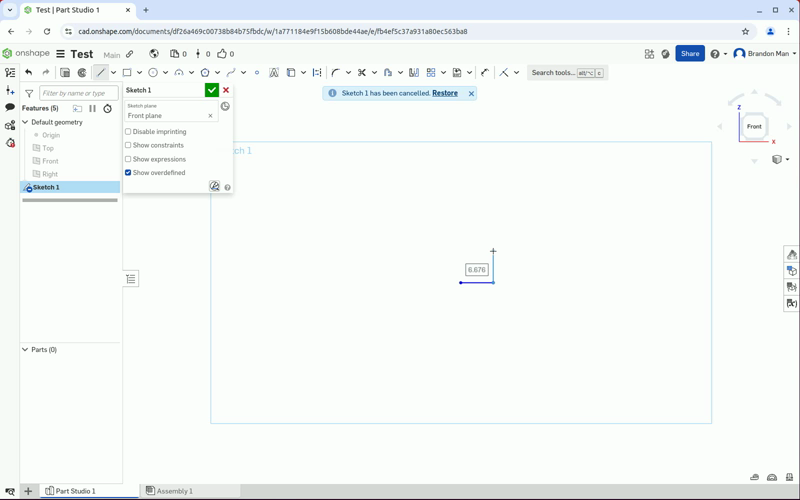
click(493, 250)
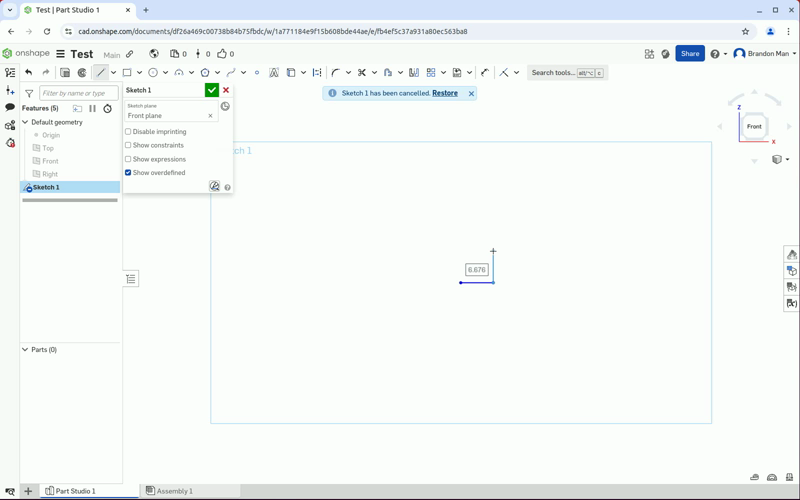
key_up(shift)
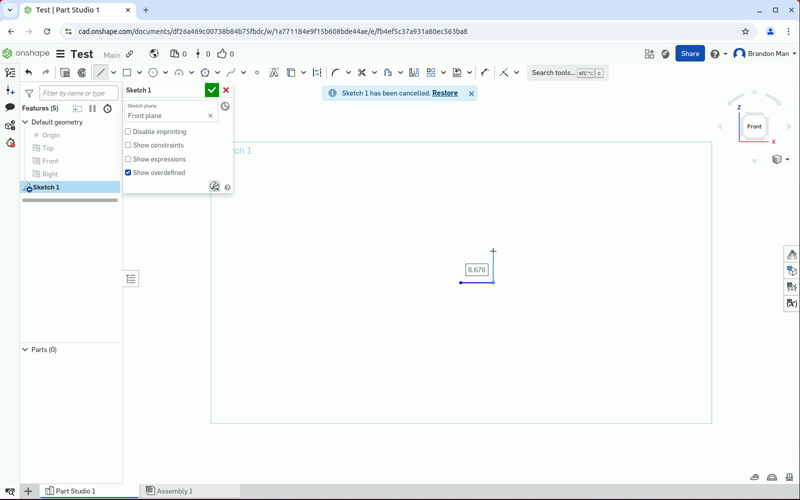
key_down(shift)
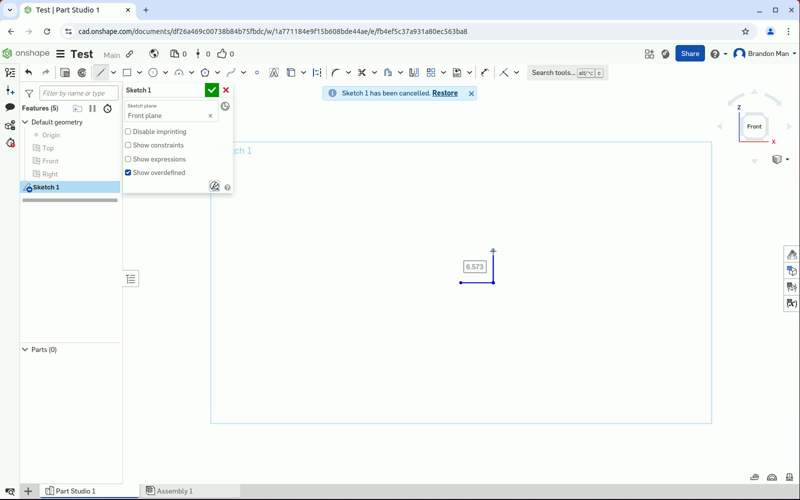
mouse_move(523, 250)
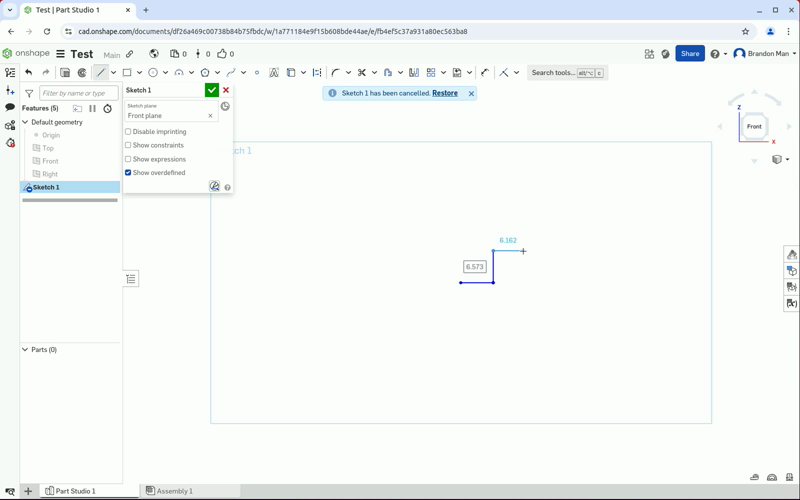
mouse_move(460, 250)
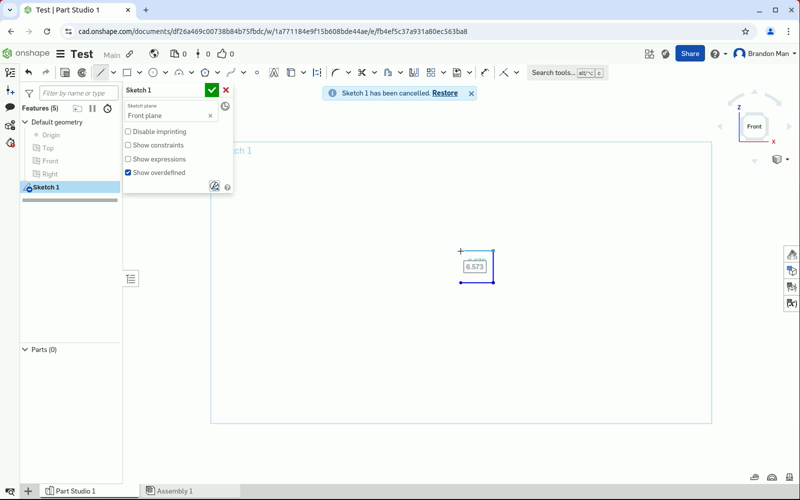
click(460, 250)
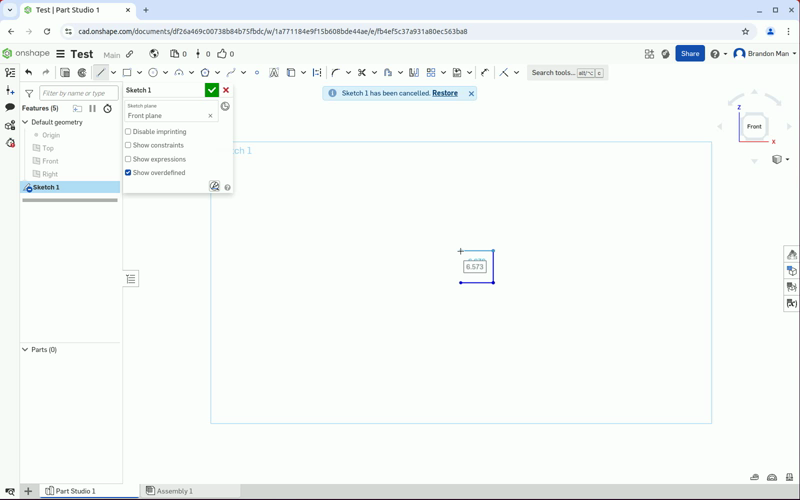
key_up(shift)
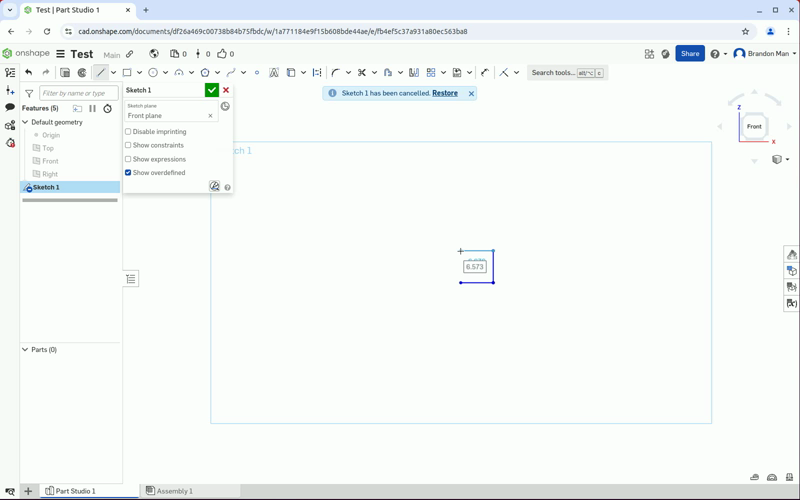
mouse_move(490, 250)
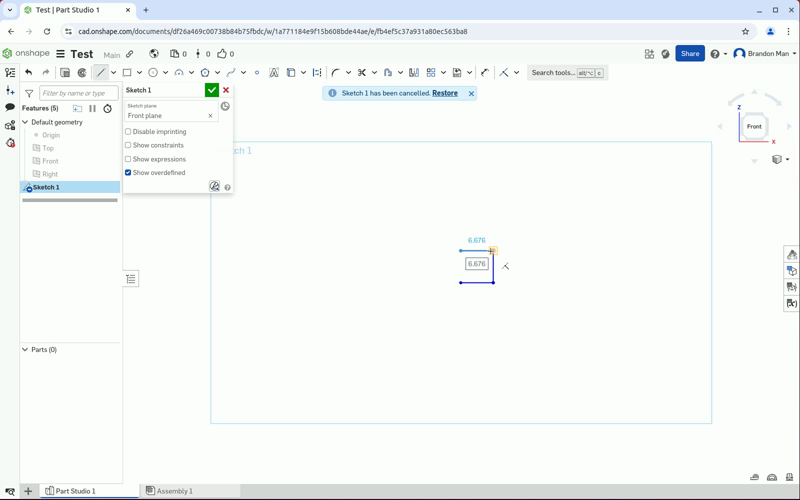
key_down(shift)
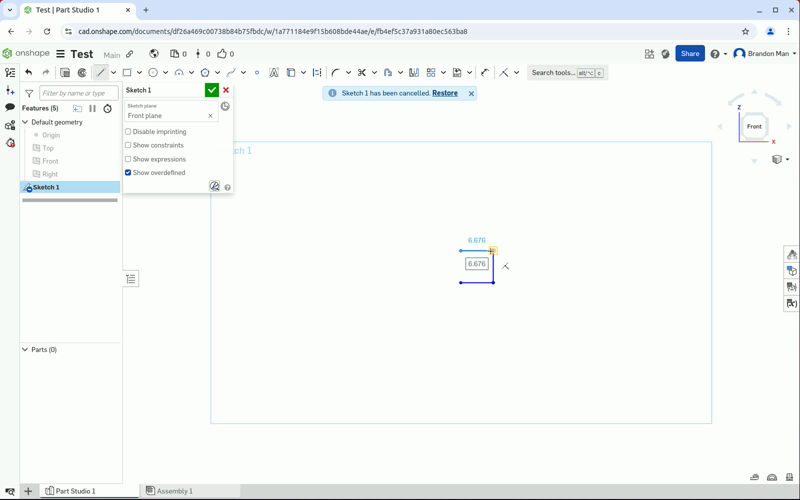
mouse_move(460, 282)
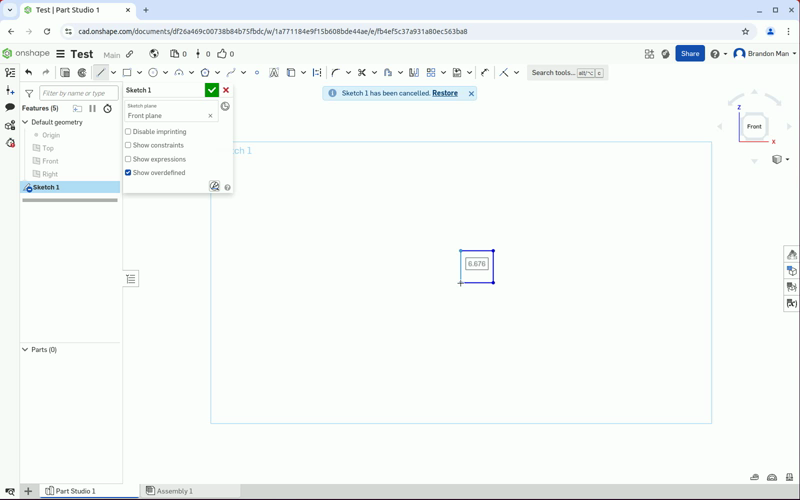
key_up(shift)
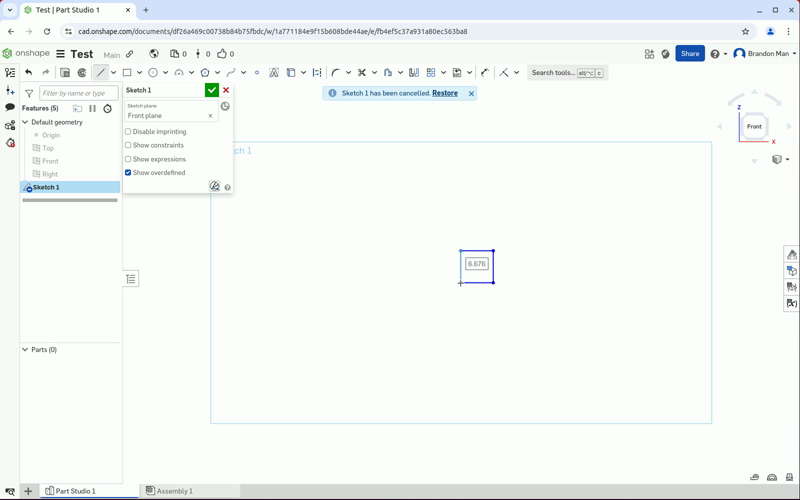
click(460, 282)
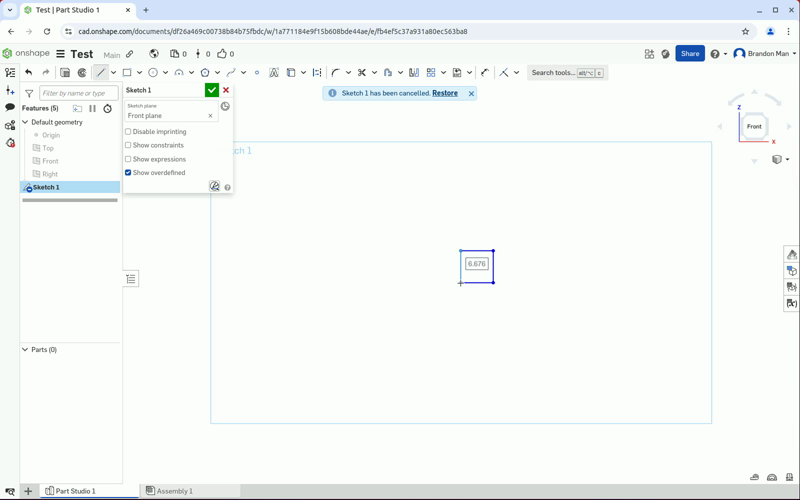
key(esc)
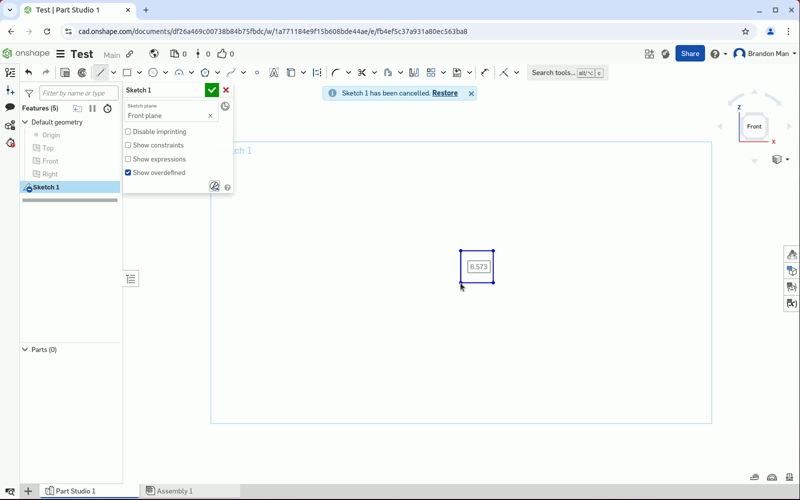
mouse_move(486, 252)
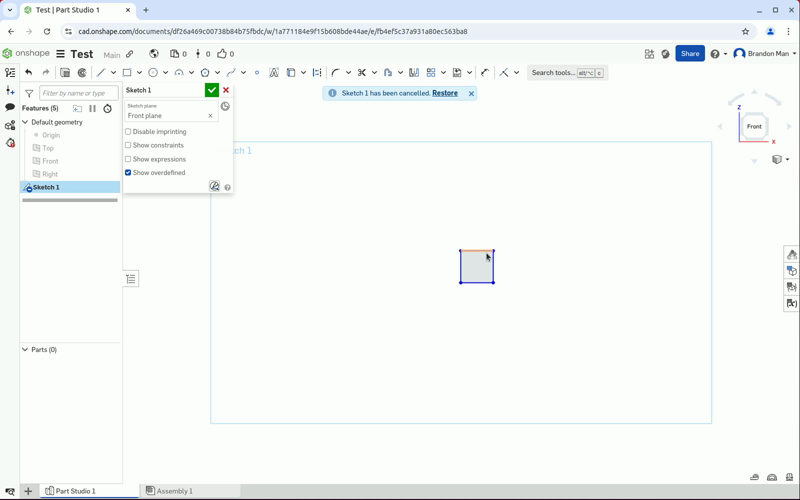
scroll(6)
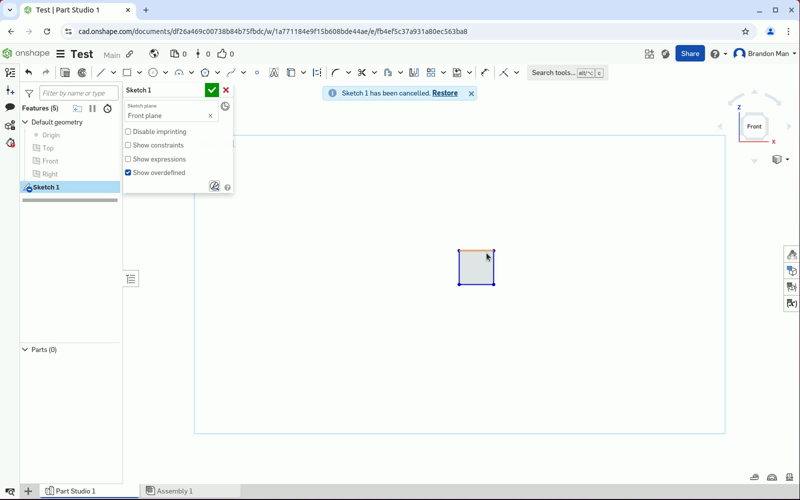
scroll(6)
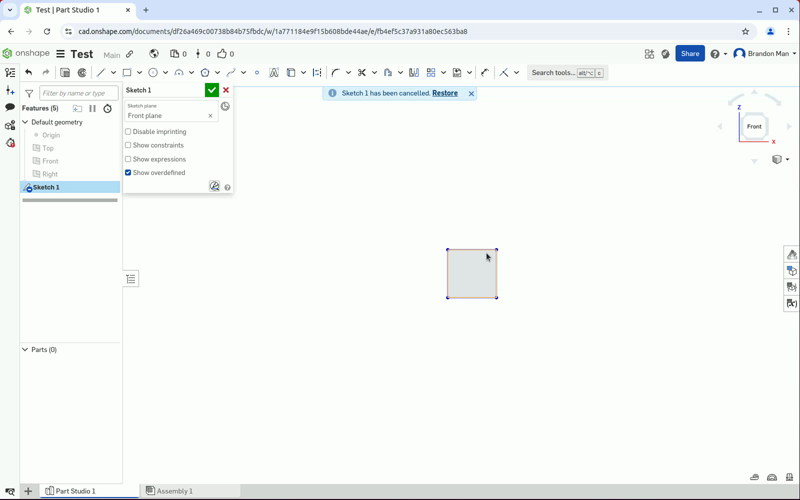
scroll(6)
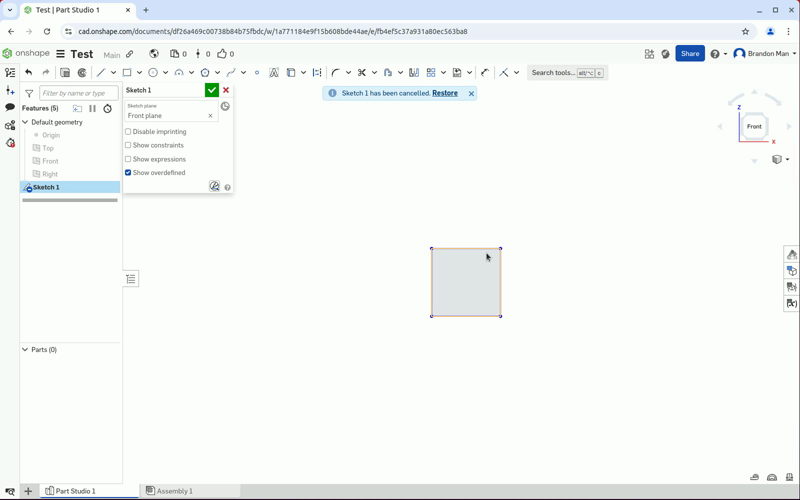
scroll(6)
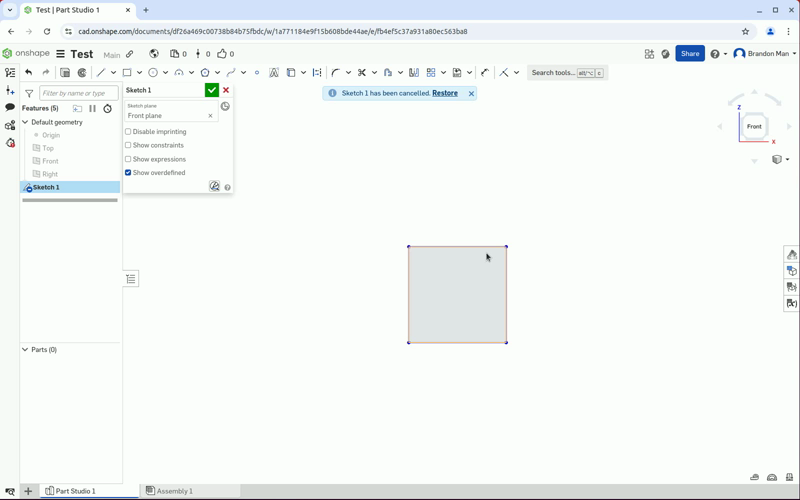
scroll(6)
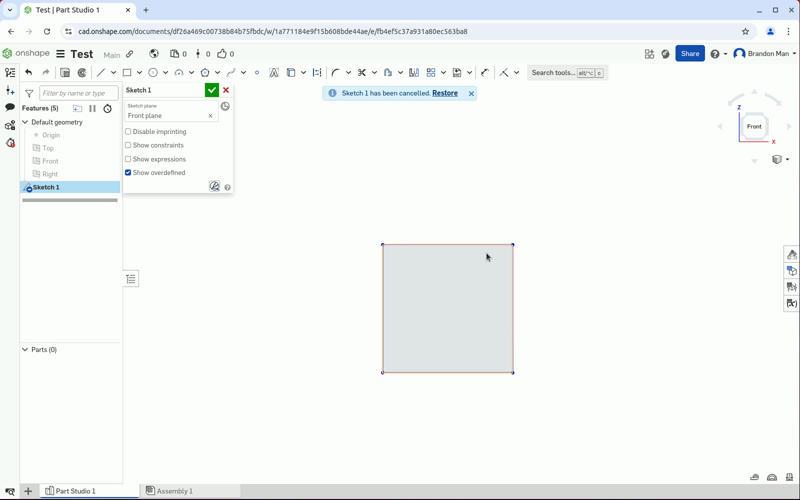
scroll(6)
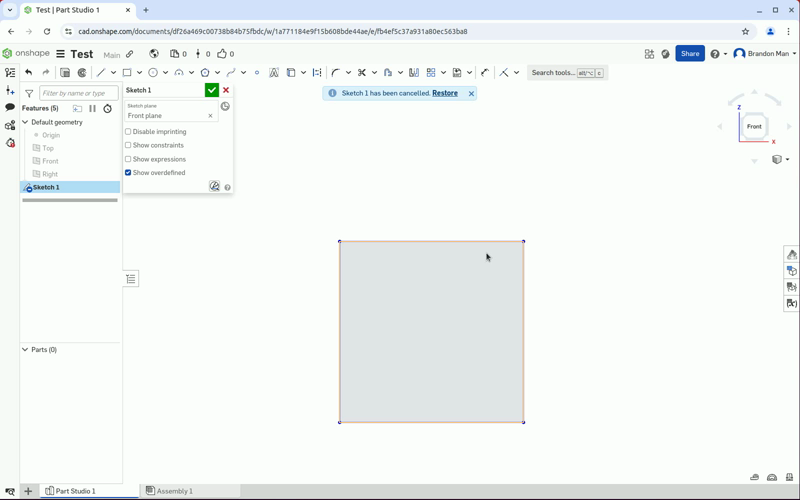
scroll(6)
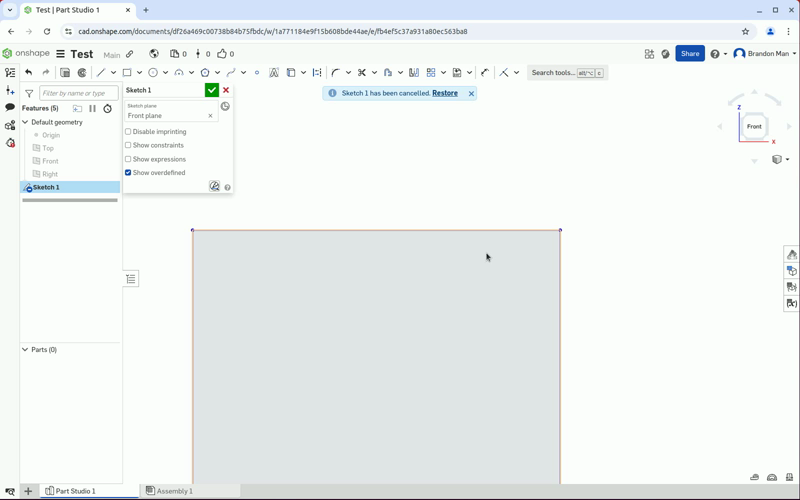
click(486, 252)
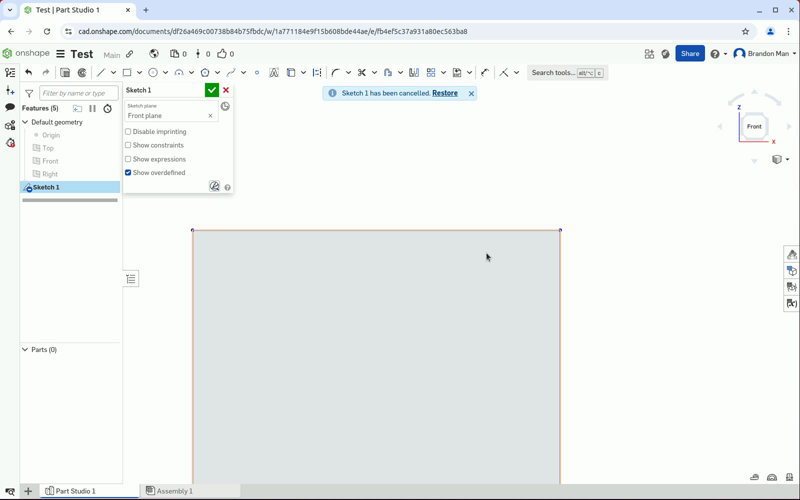
scroll(-6)
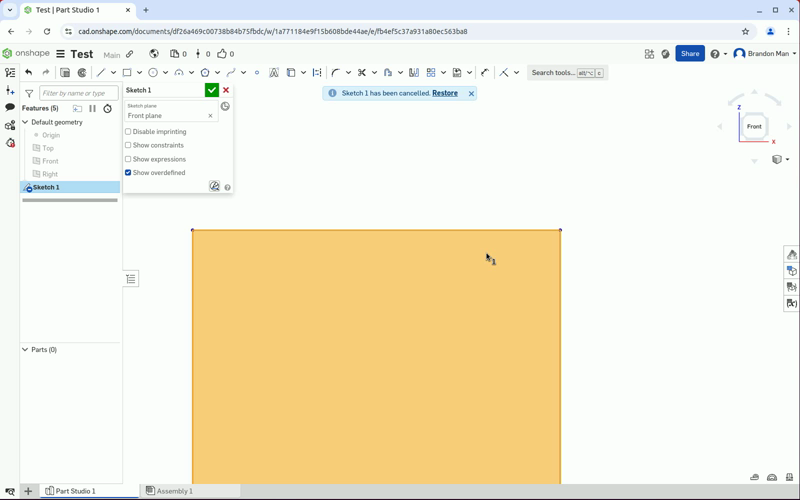
scroll(-6)
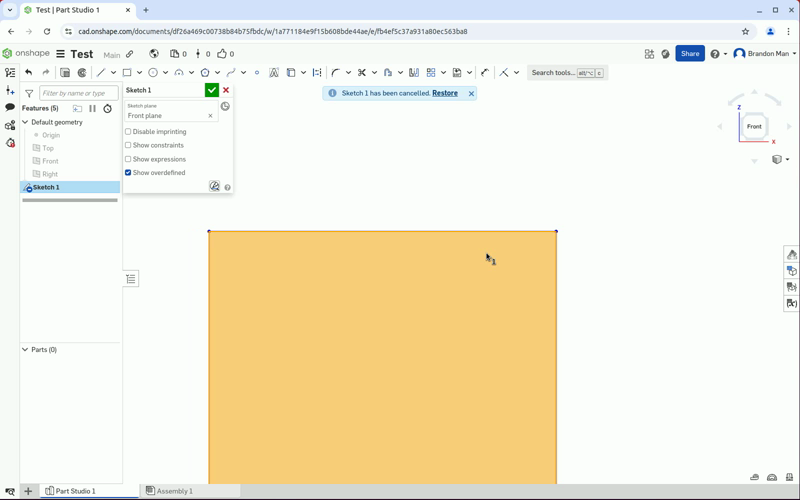
scroll(-6)
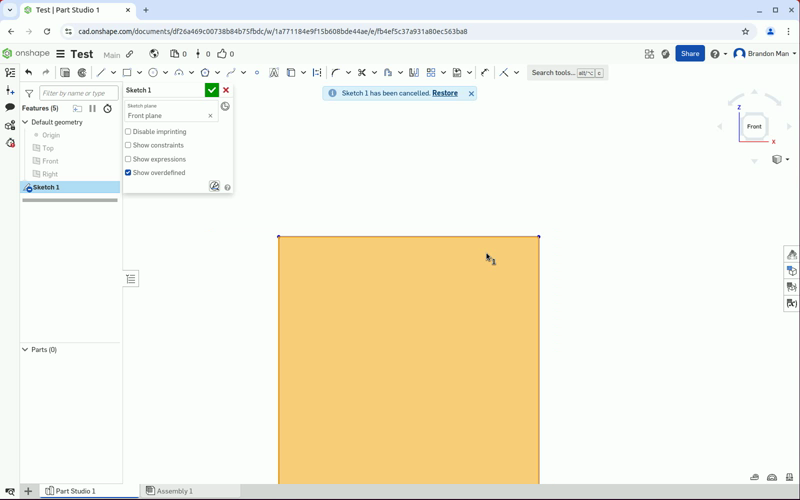
scroll(-6)
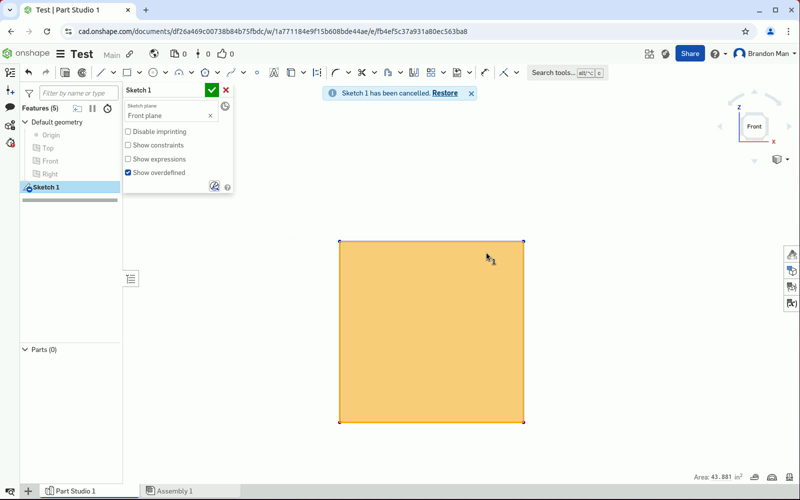
scroll(-6)
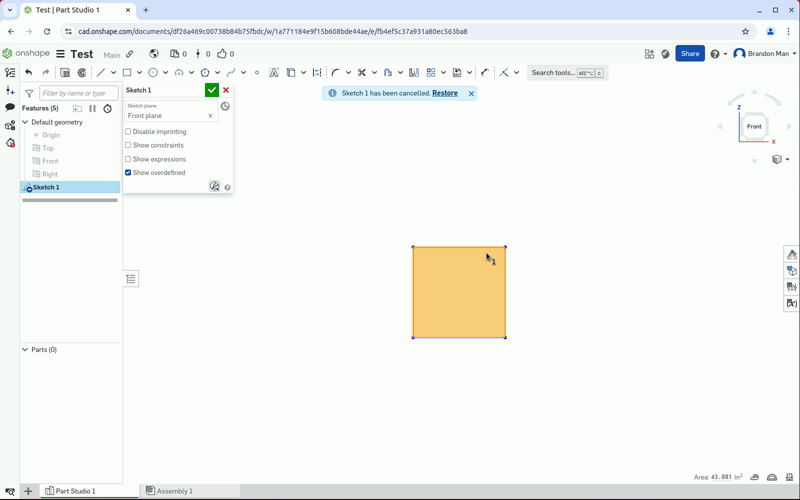
scroll(-6)
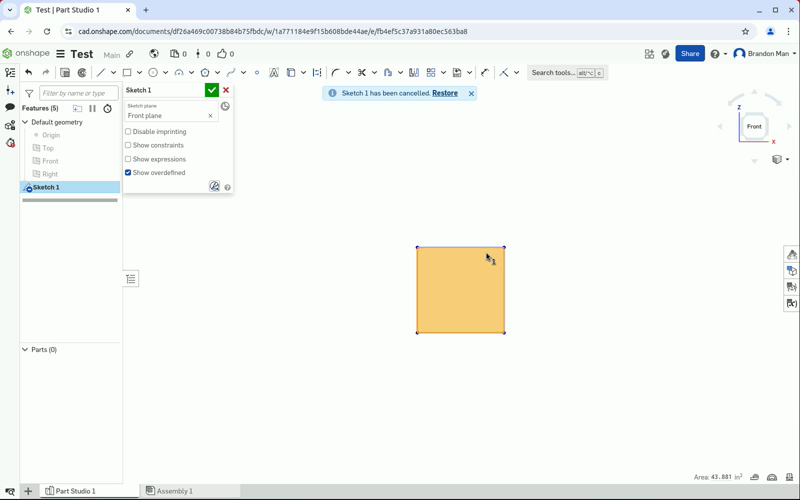
scroll(-6)
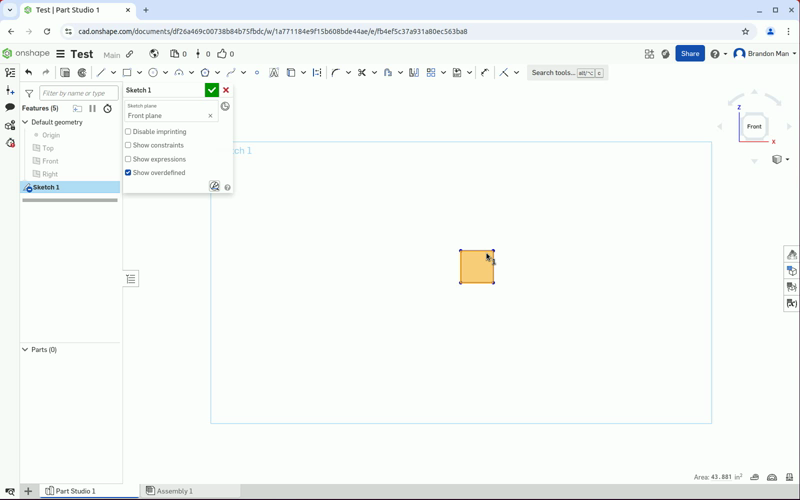
mouse_move(73, 352)
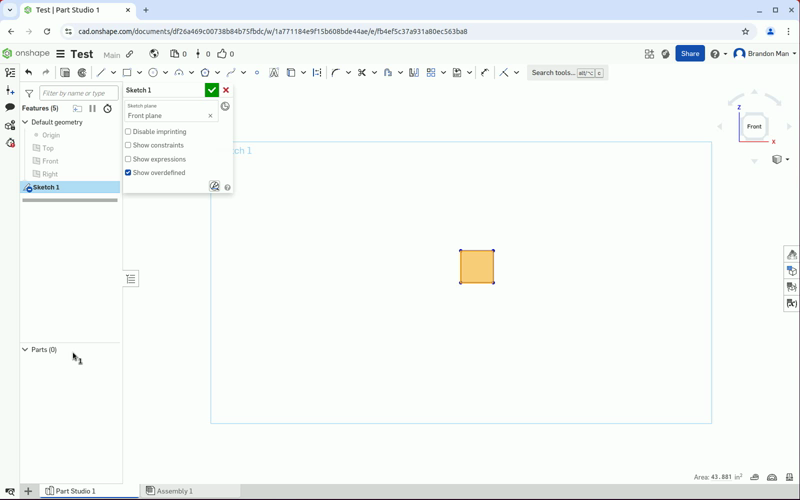
key(shift+y)
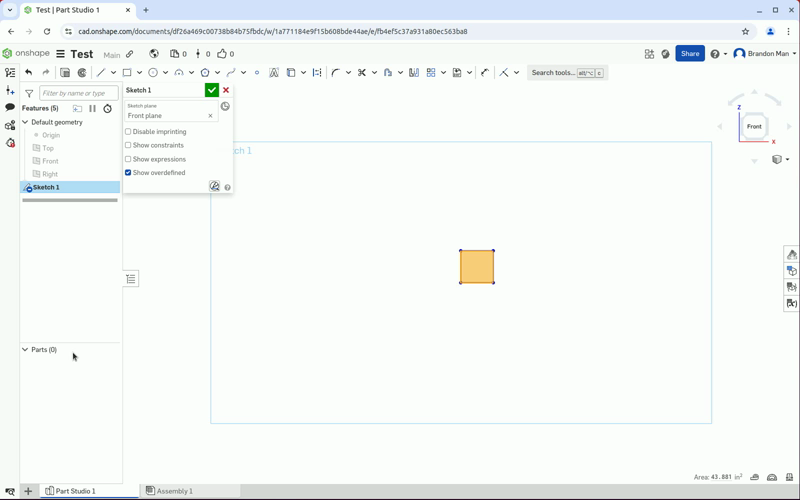
key(shift+e)
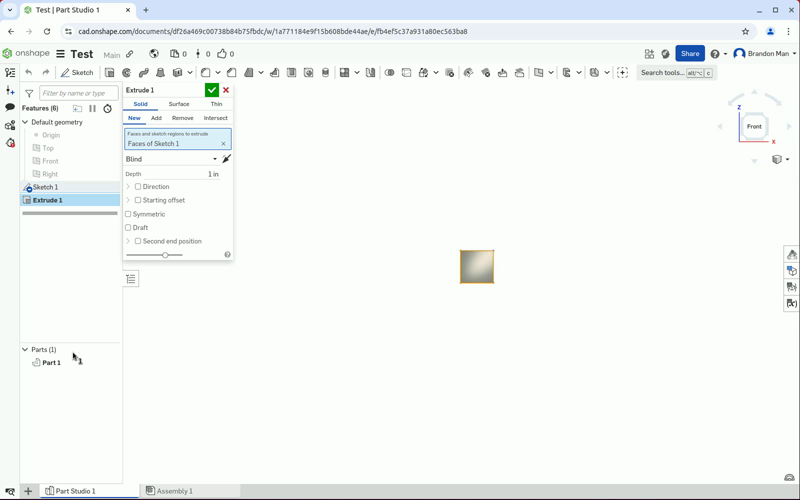
mouse_move(143, 106)
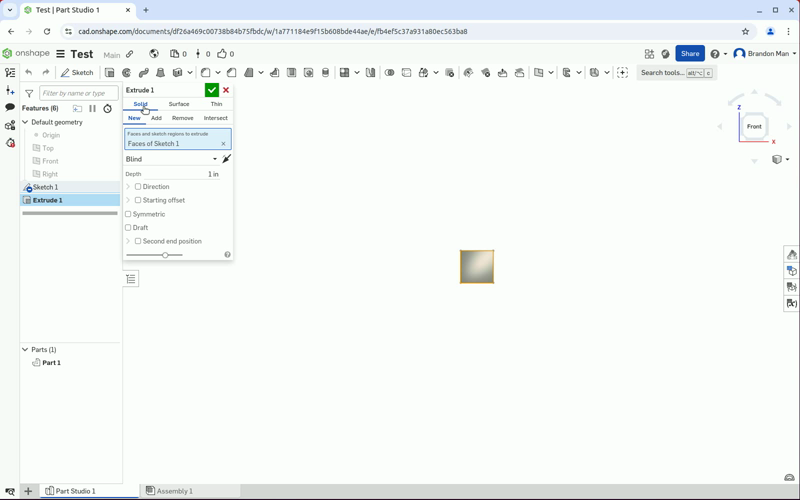
click(143, 106)
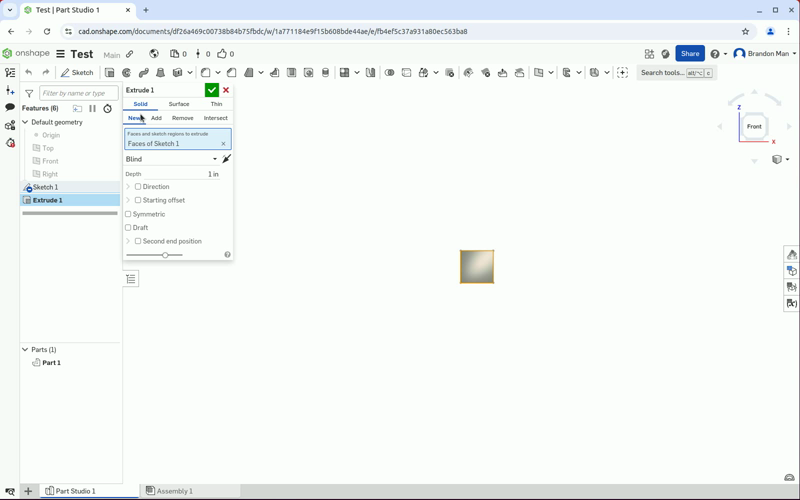
mouse_move(137, 120)
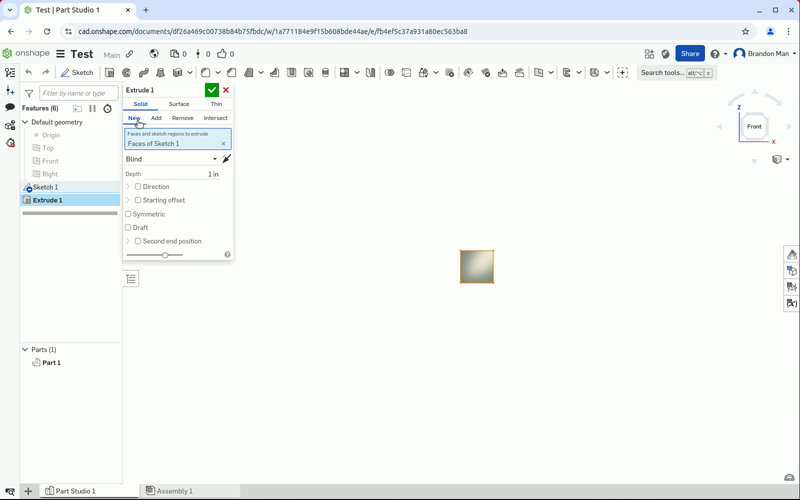
click(137, 120)
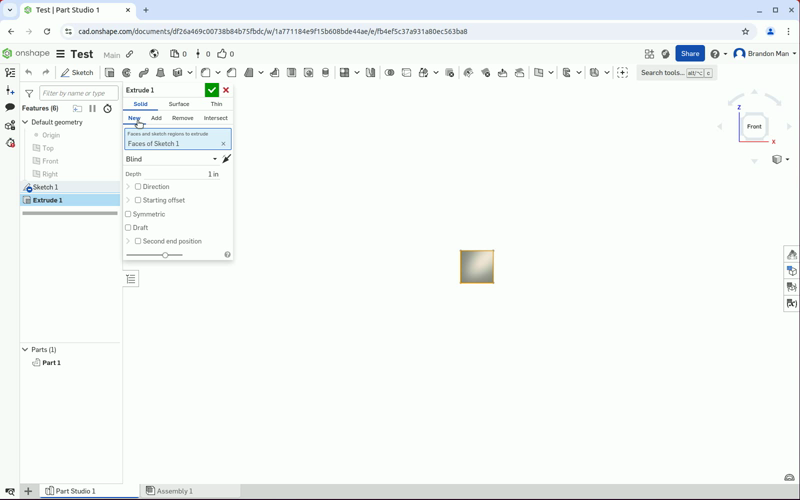
key(tab, 4)
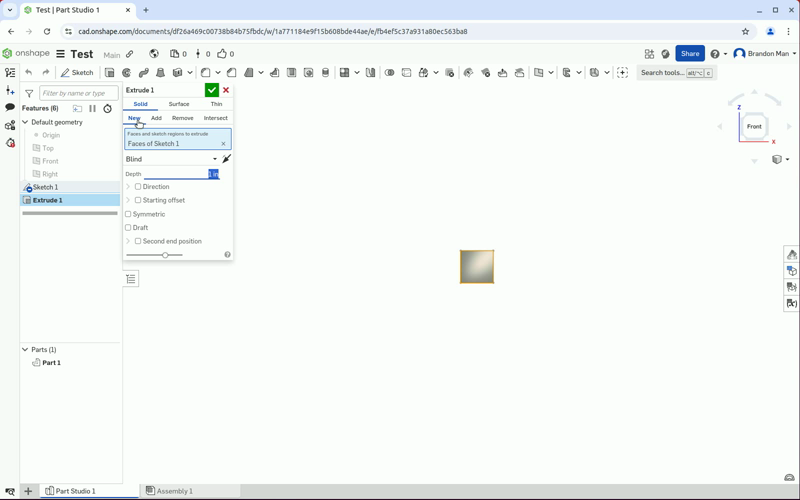
text(6.499)
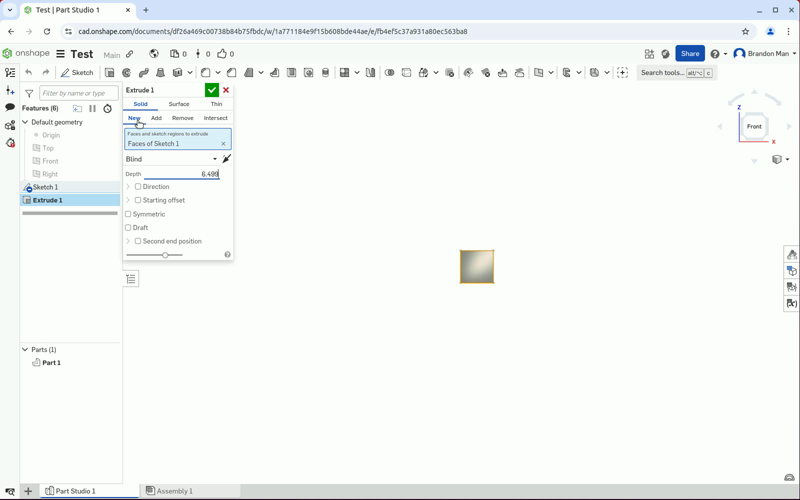
key(enter)
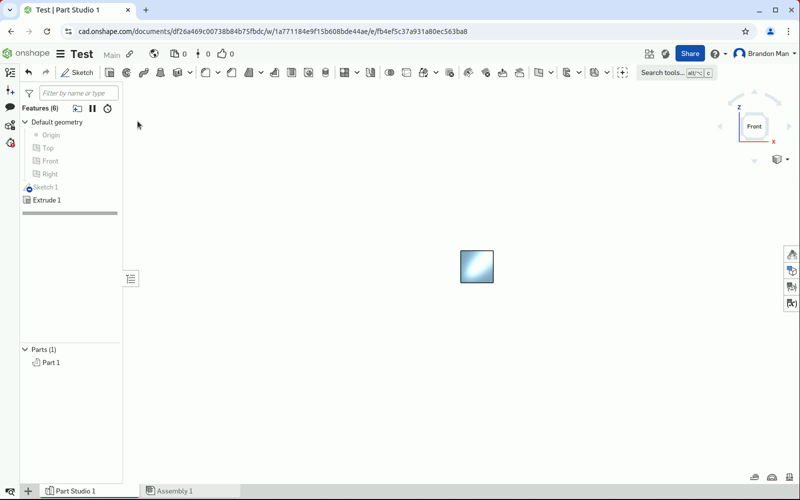
key(shift+h)
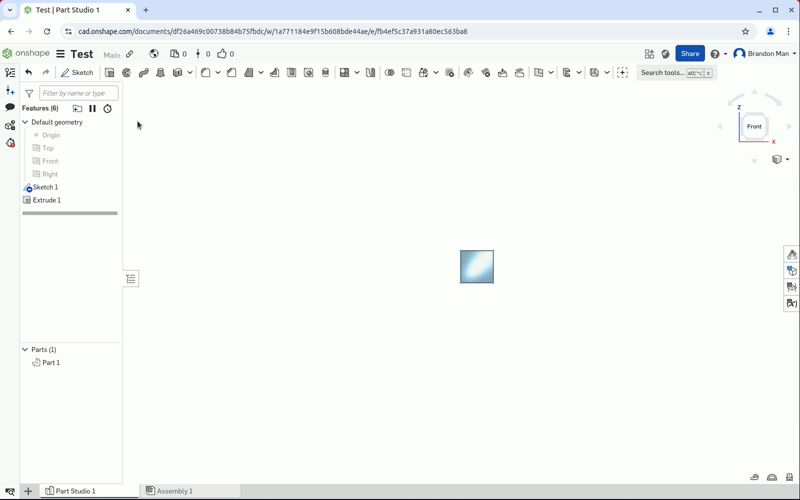
key(shift+h)
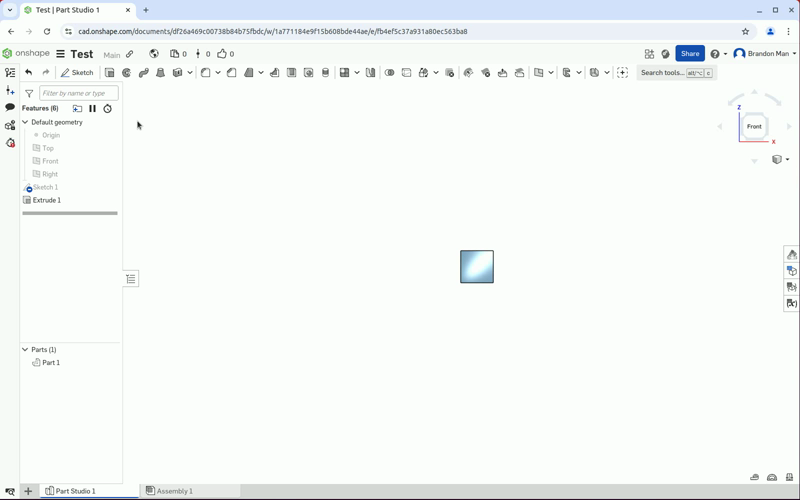
mouse_move(73, 189)
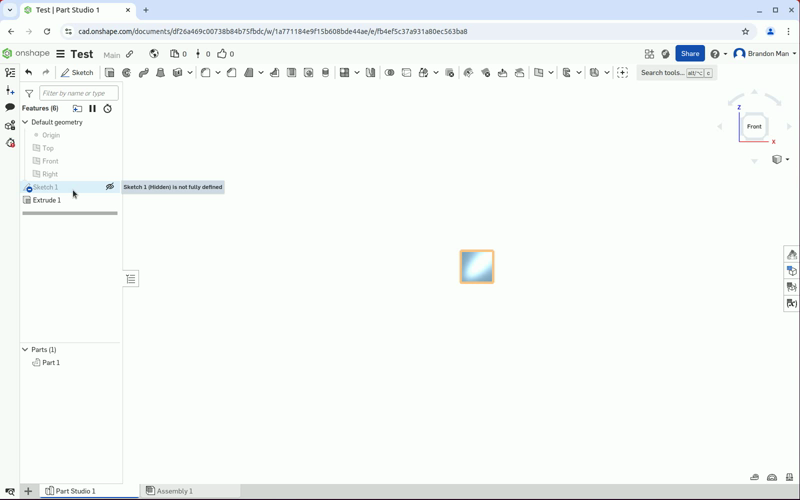
click(73, 189)
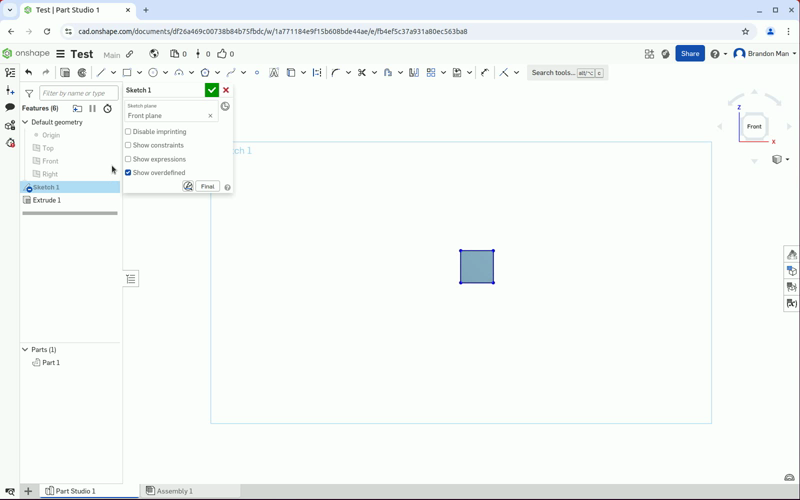
mouse_move(229, 92)
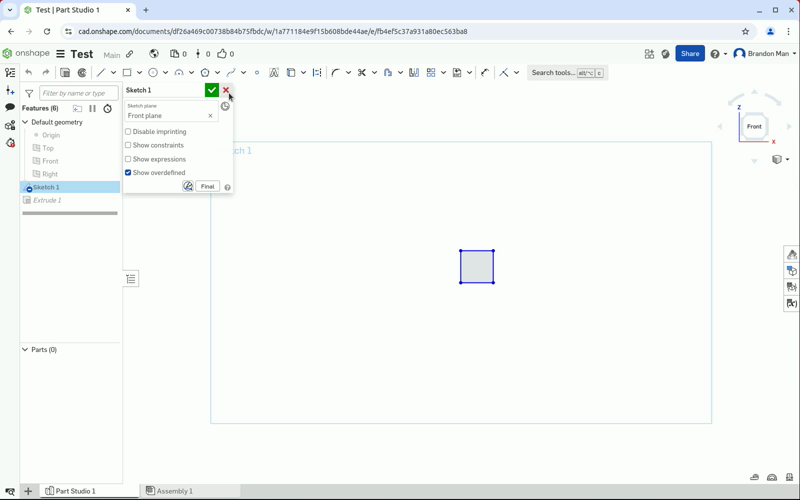
click(229, 92)
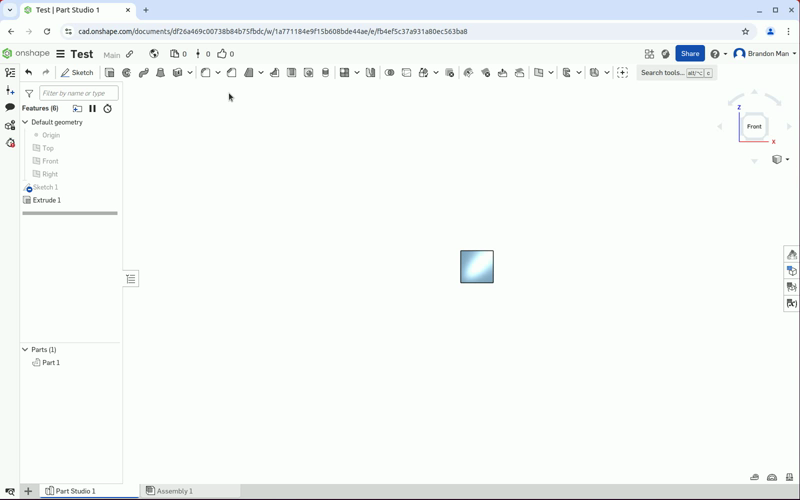
mouse_move(73, 352)
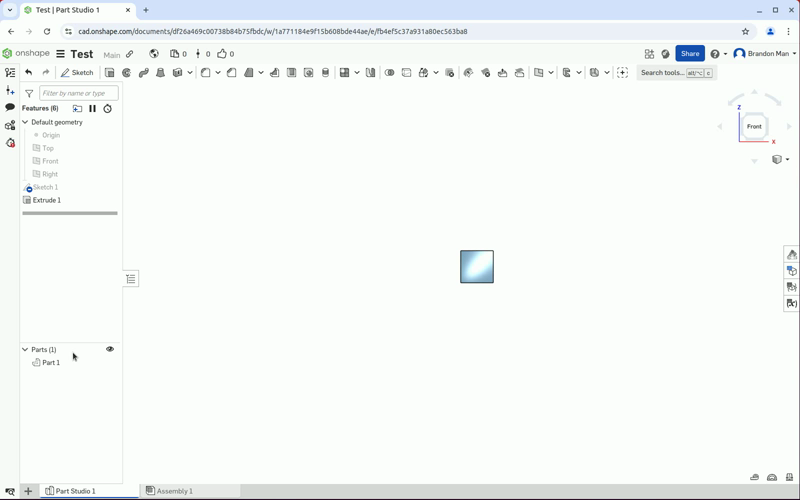
key(y)
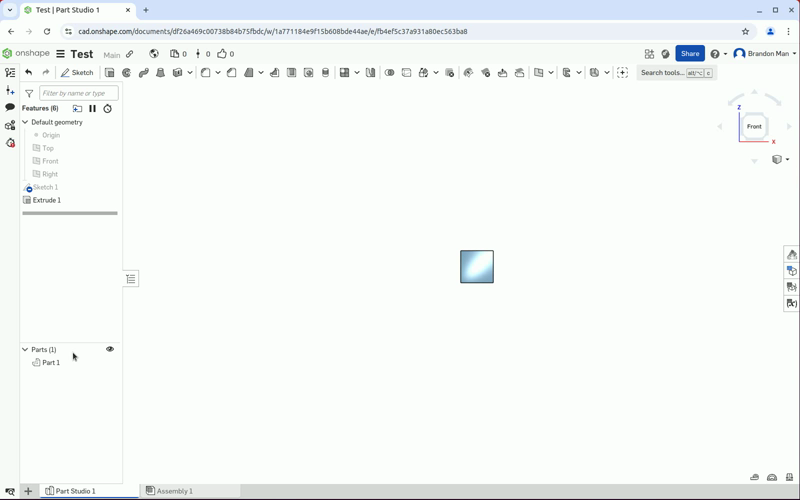
key(shift+p)
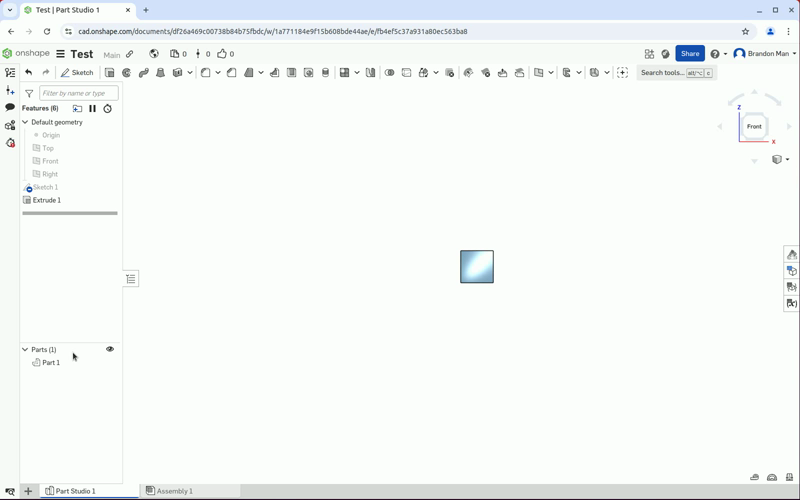
key(space)
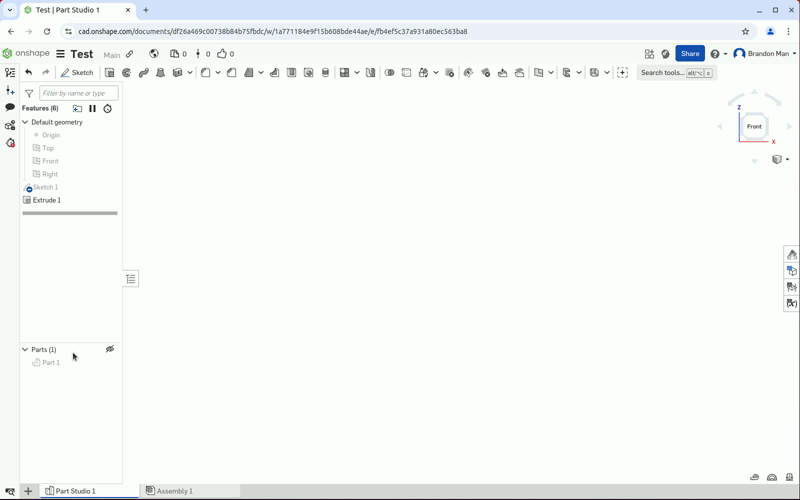
key_down(shift)
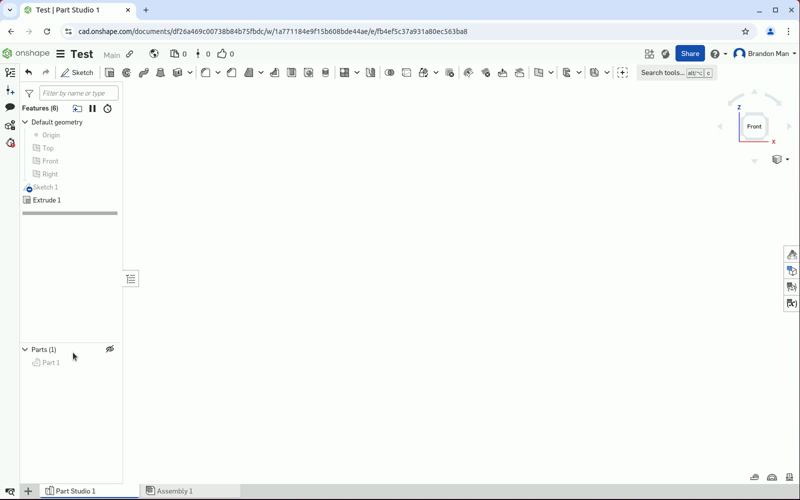
key(left)
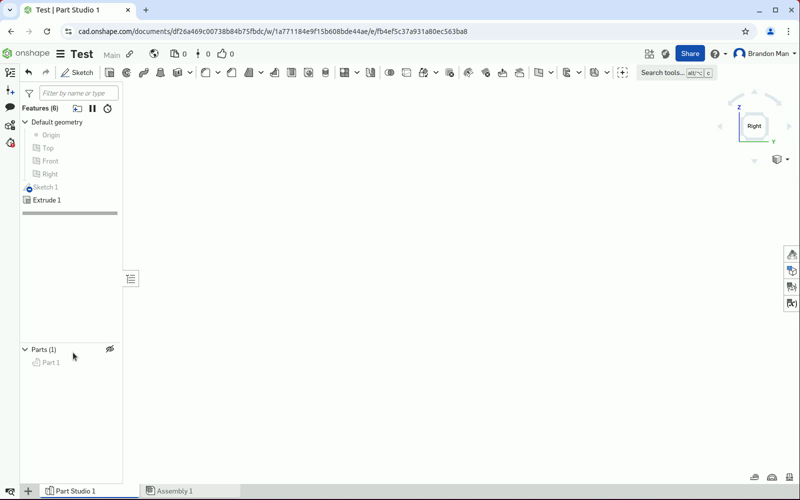
key_up(shift)
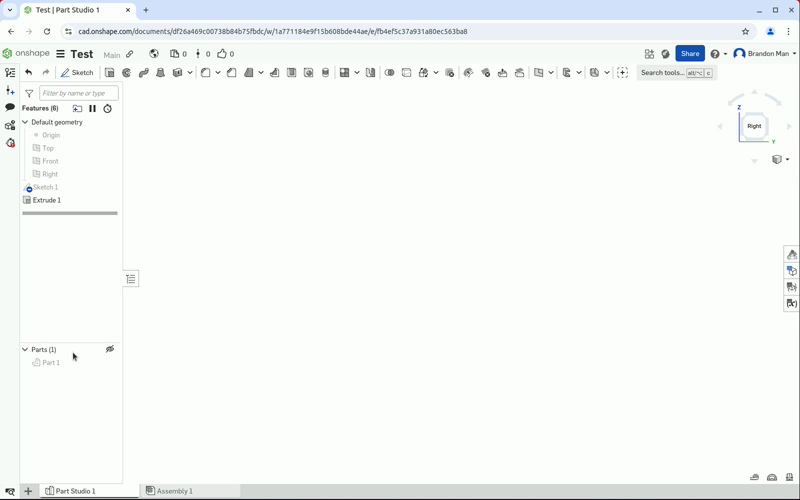
mouse_move(73, 352)
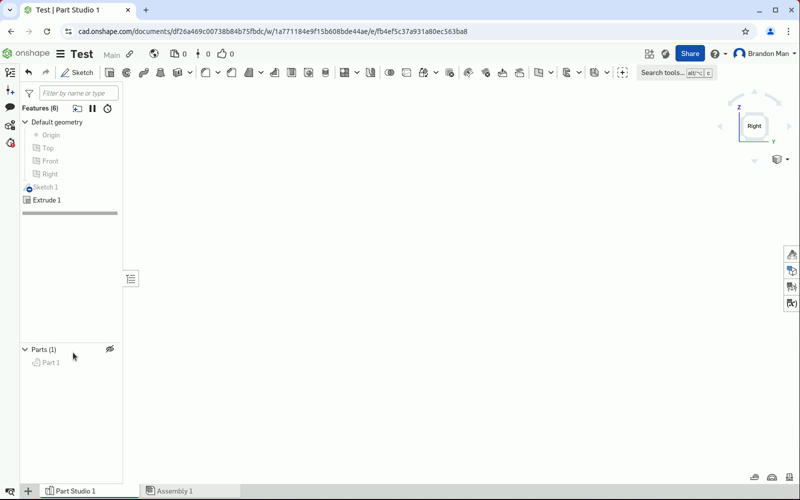
key(shift+y)
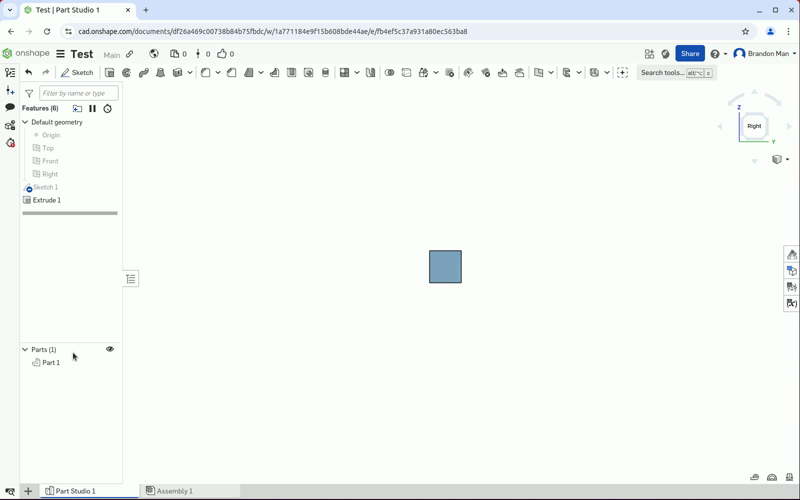
mouse_move(541, 75)
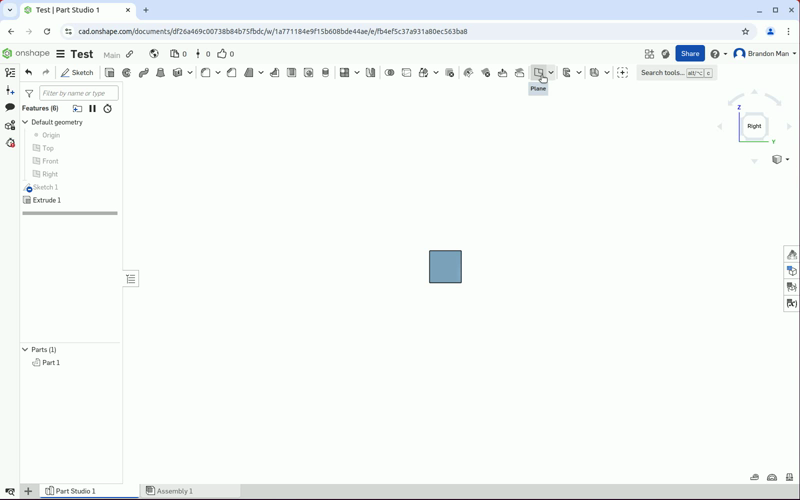
click(541, 75)
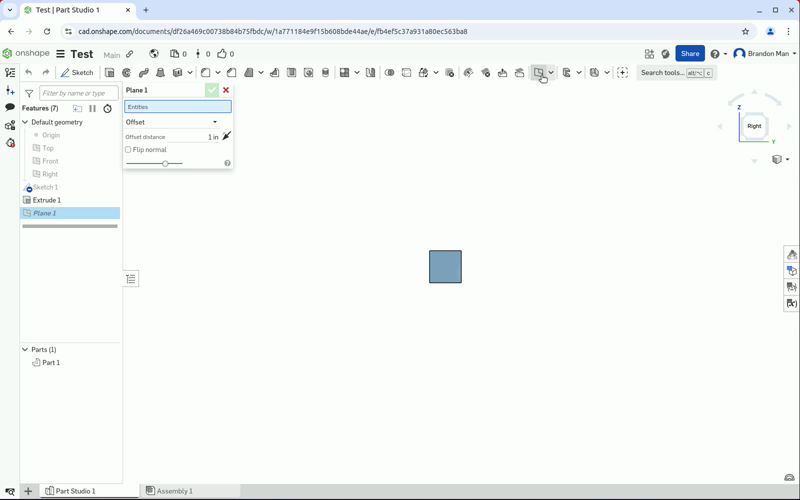
mouse_move(73, 176)
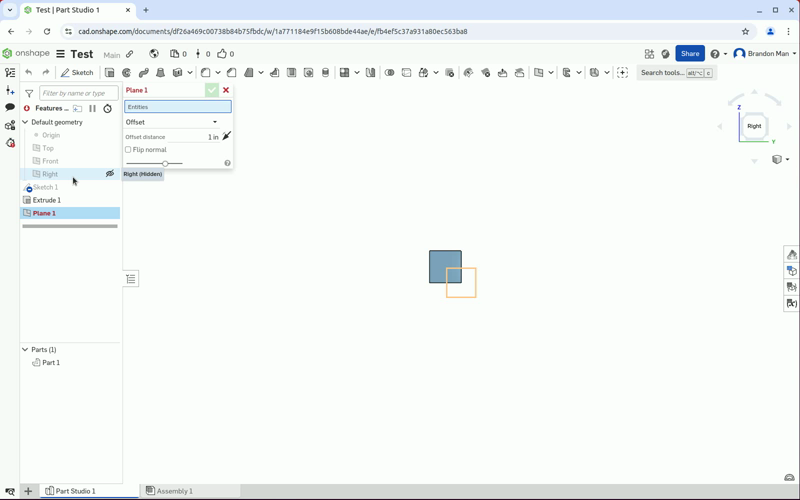
click(73, 176)
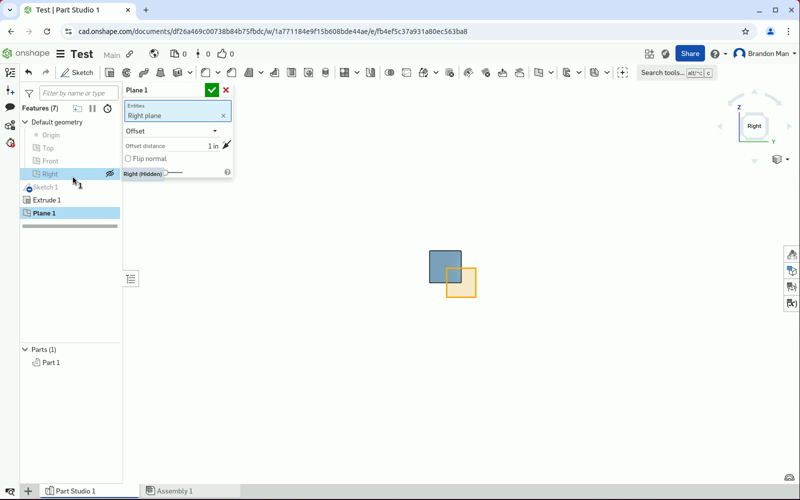
key(tab, 2)
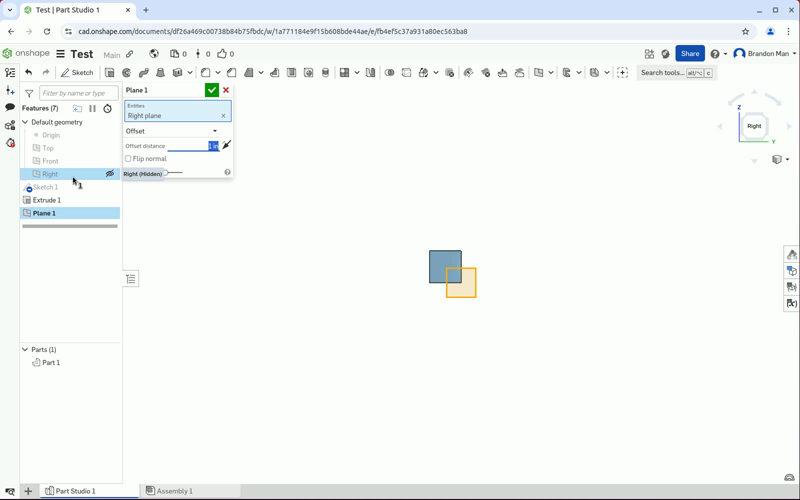
text(6.501)
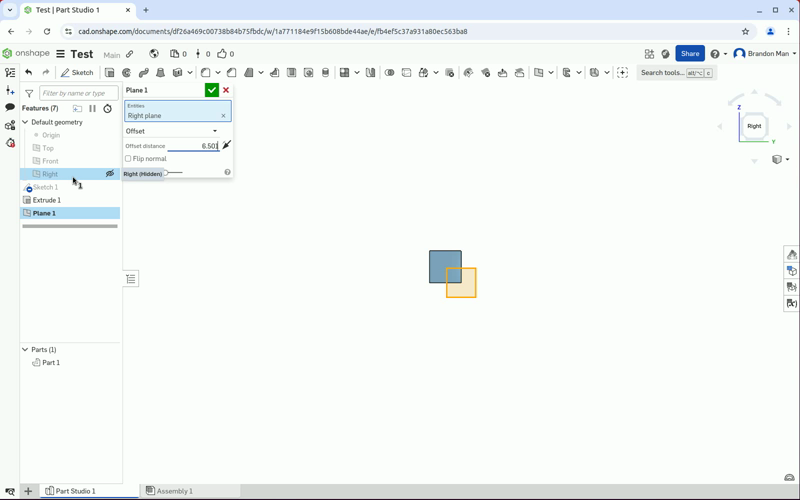
key(enter, 2)
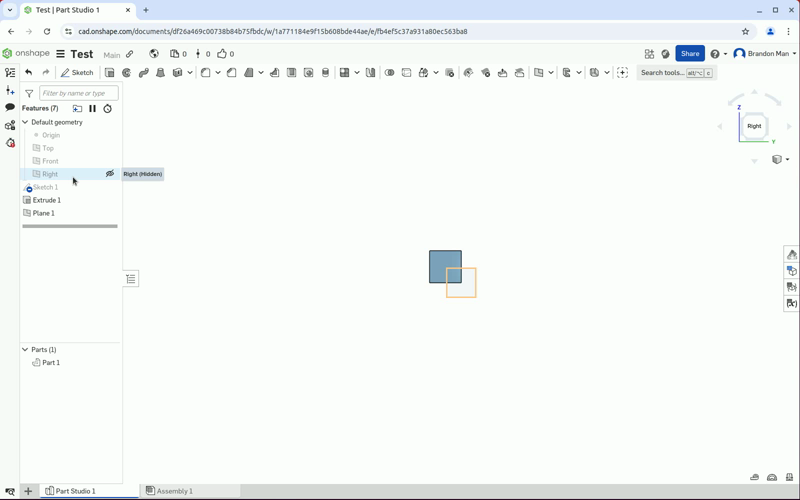
key(shift+s)
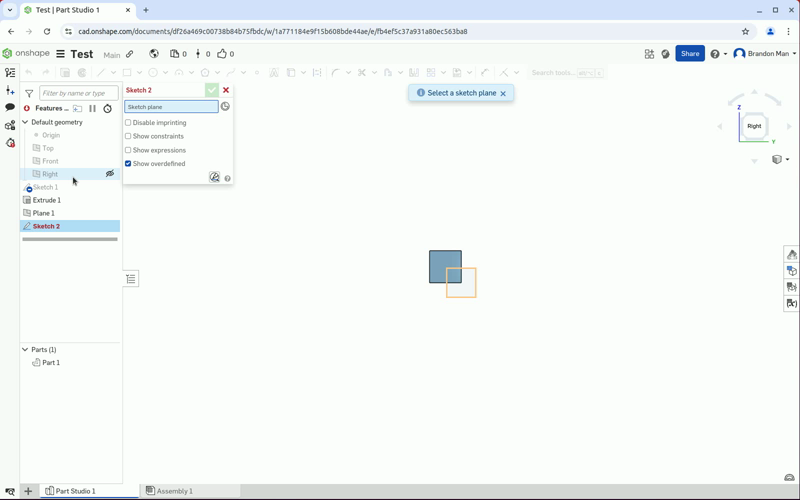
mouse_move(73, 215)
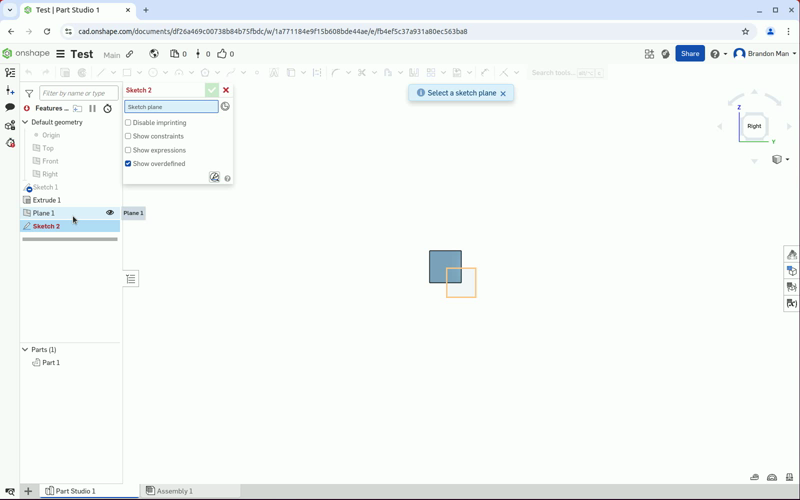
click(73, 215)
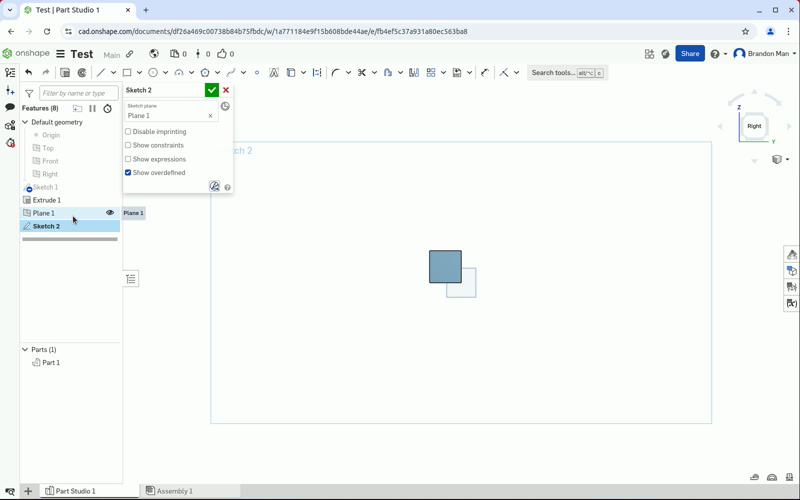
mouse_move(73, 352)
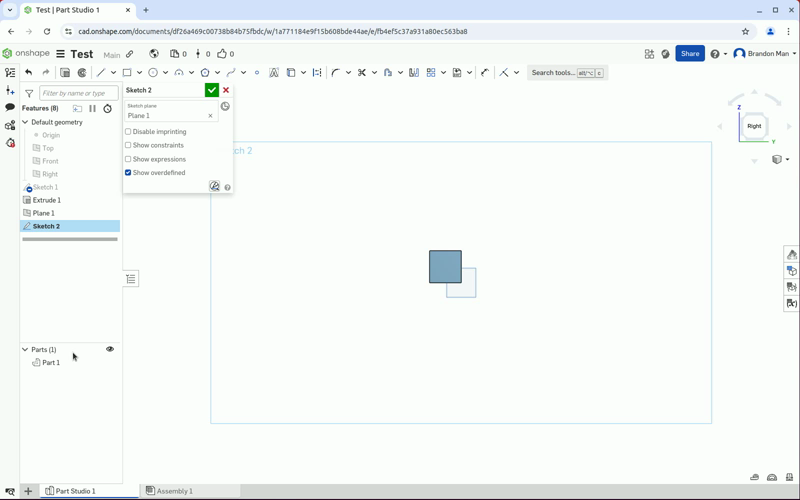
key(y)
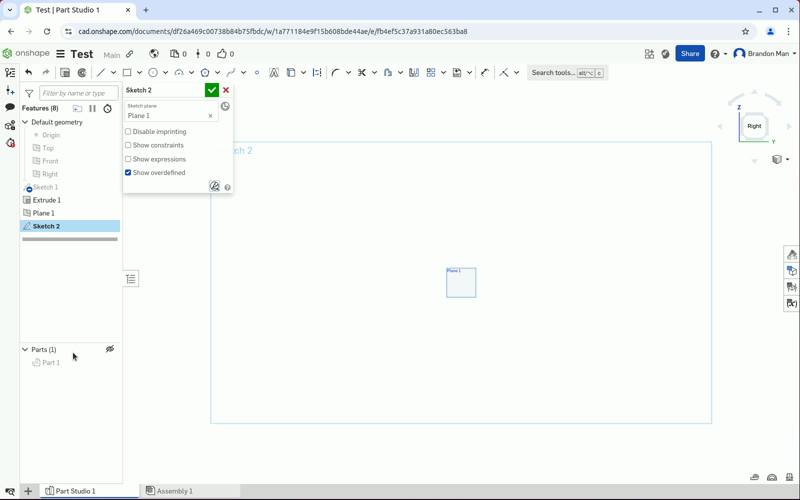
key(c)
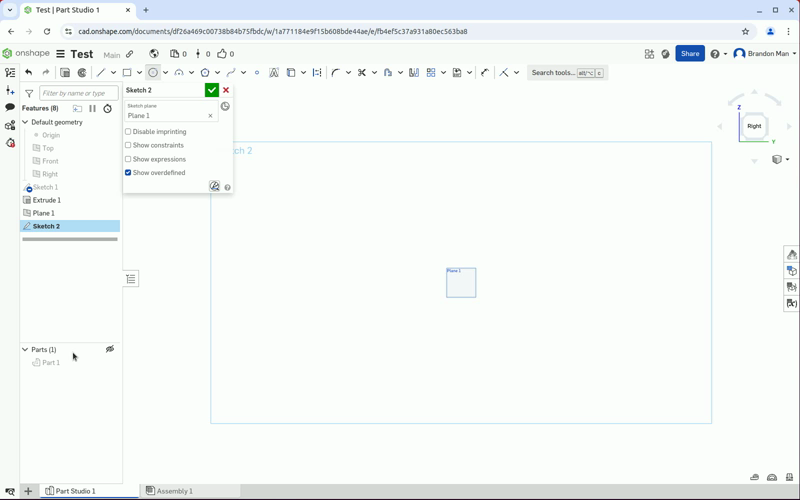
key_down(shift)
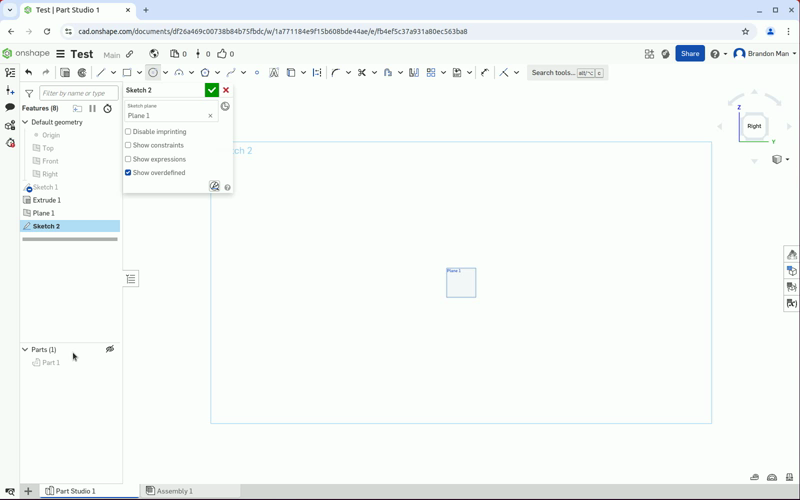
mouse_move(446, 267)
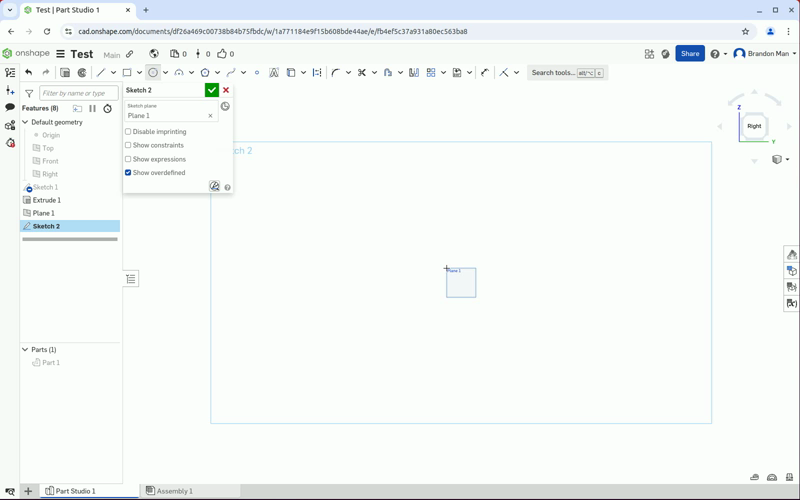
click(446, 267)
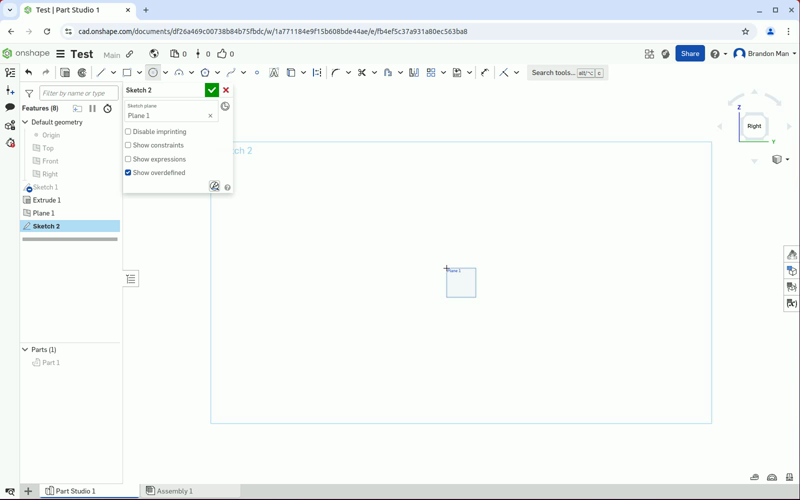
key_up(shift)
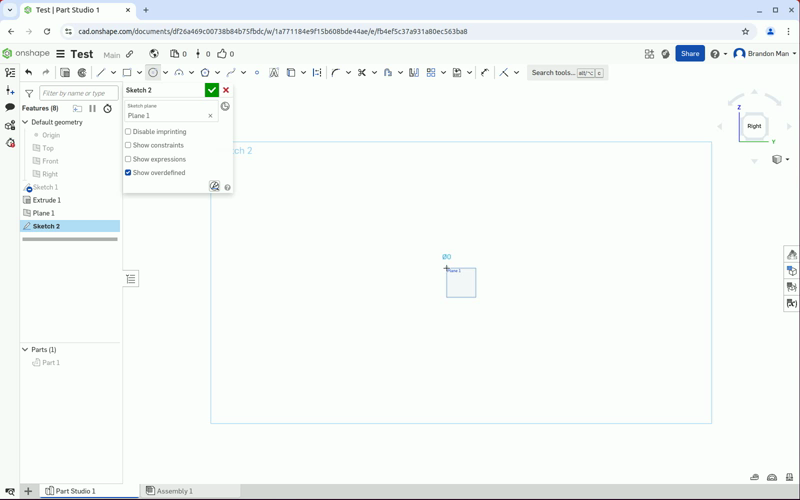
mouse_move(453, 267)
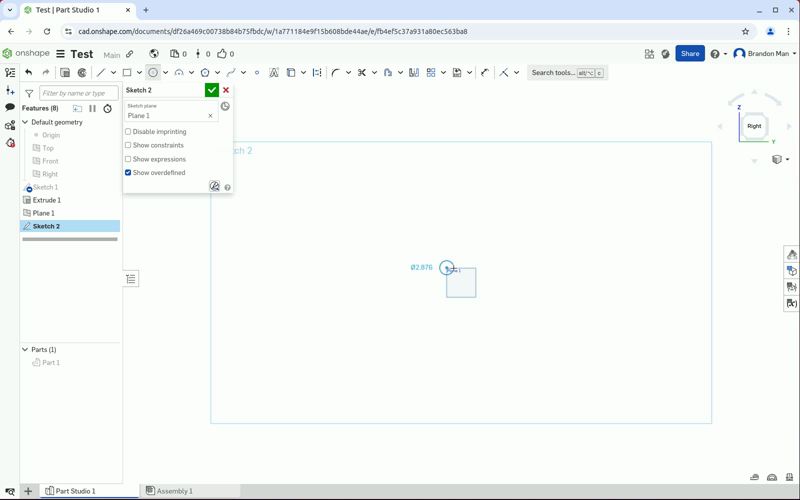
click(453, 267)
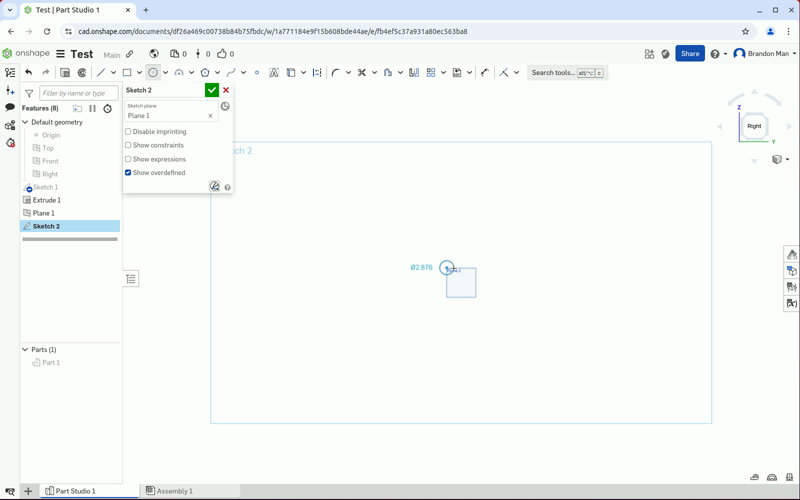
key(esc)
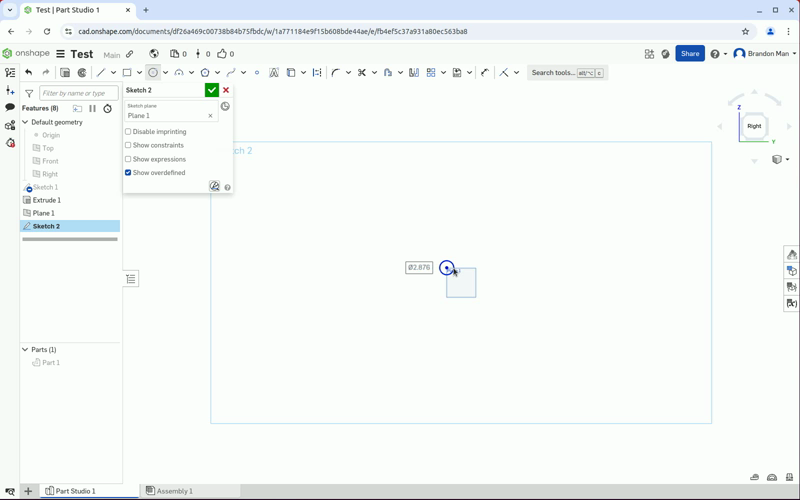
mouse_move(451, 267)
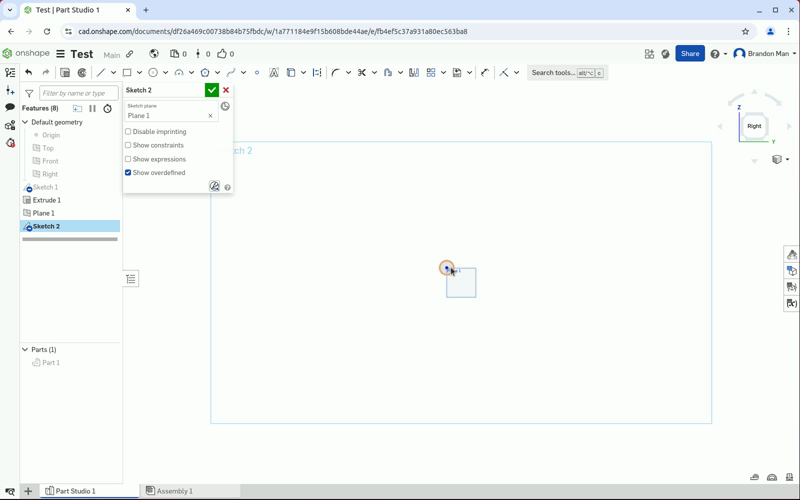
scroll(6)
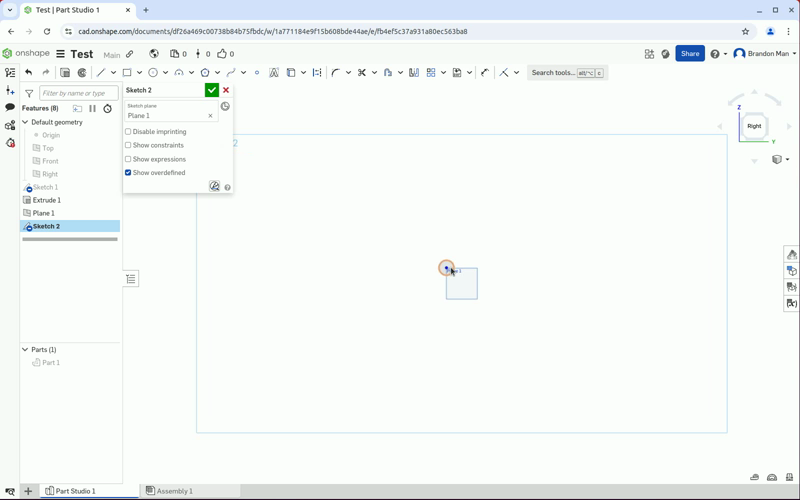
scroll(6)
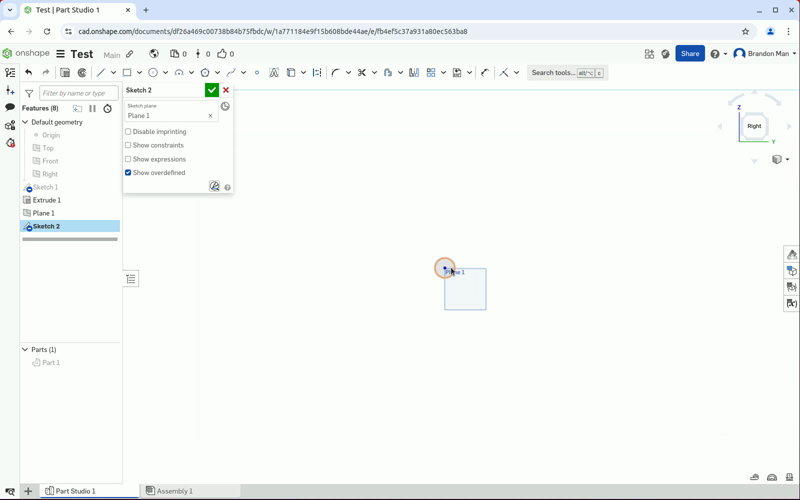
scroll(6)
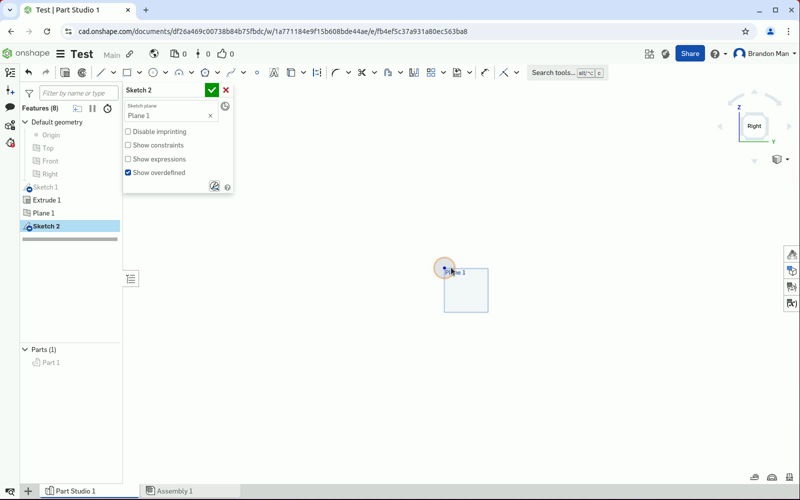
scroll(6)
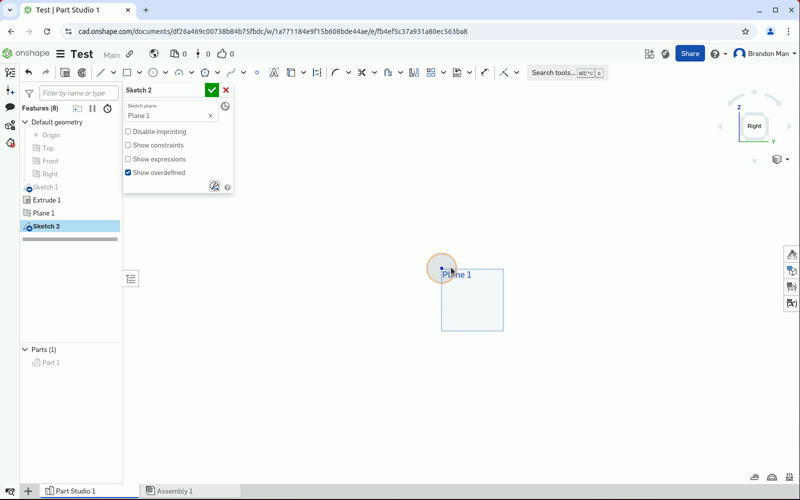
scroll(6)
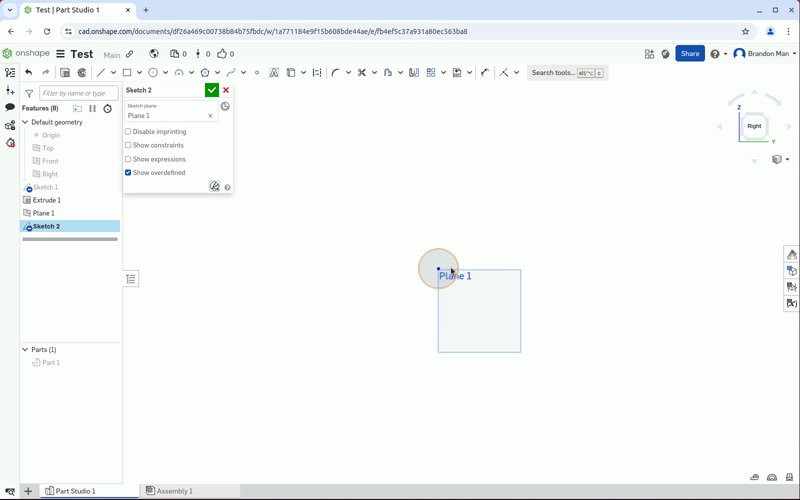
scroll(6)
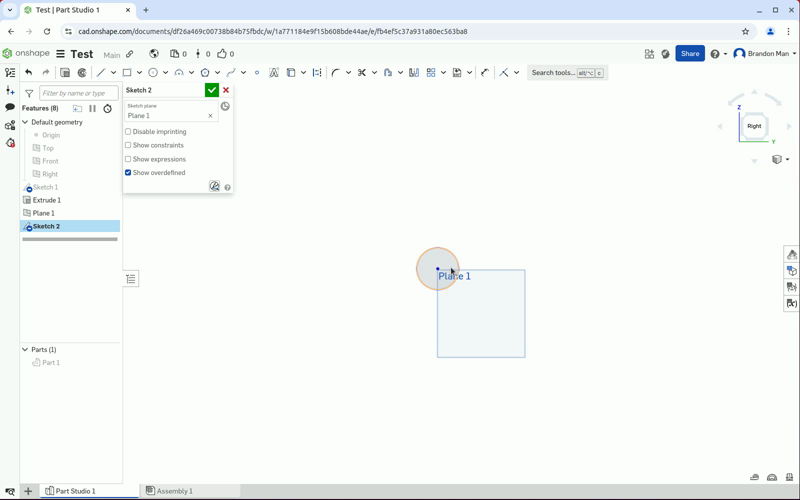
scroll(6)
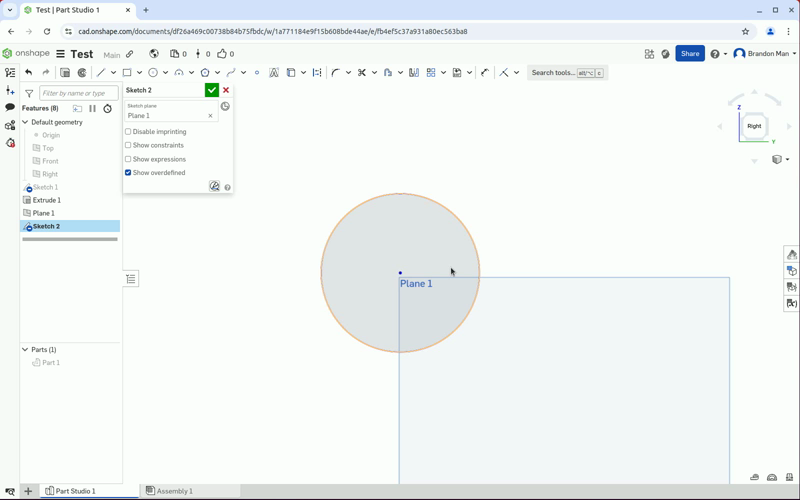
click(451, 267)
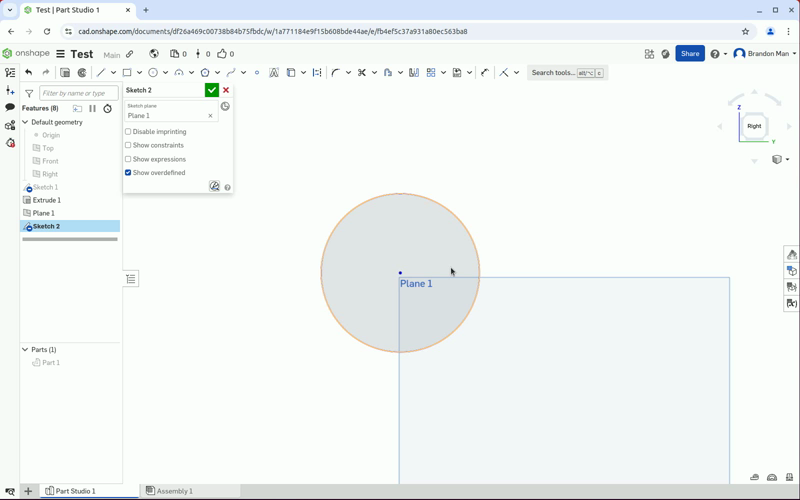
scroll(-6)
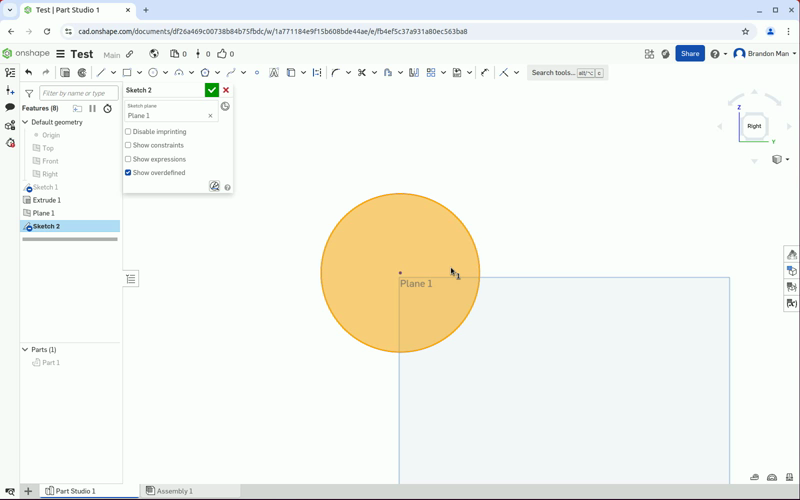
scroll(-6)
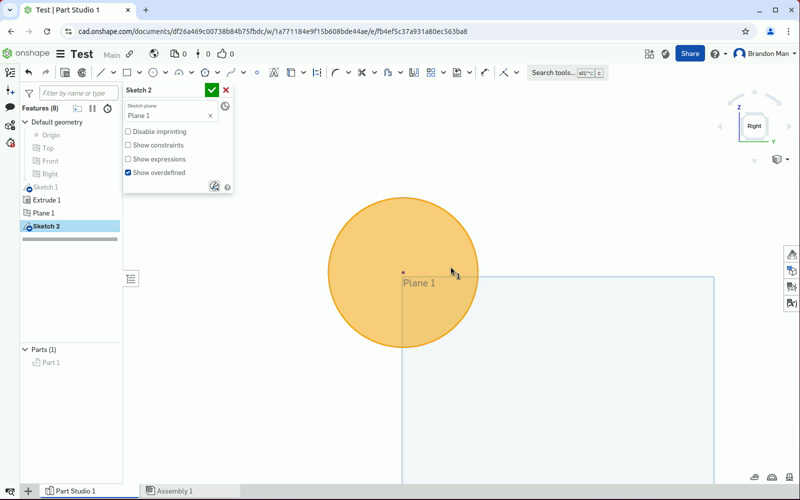
scroll(-6)
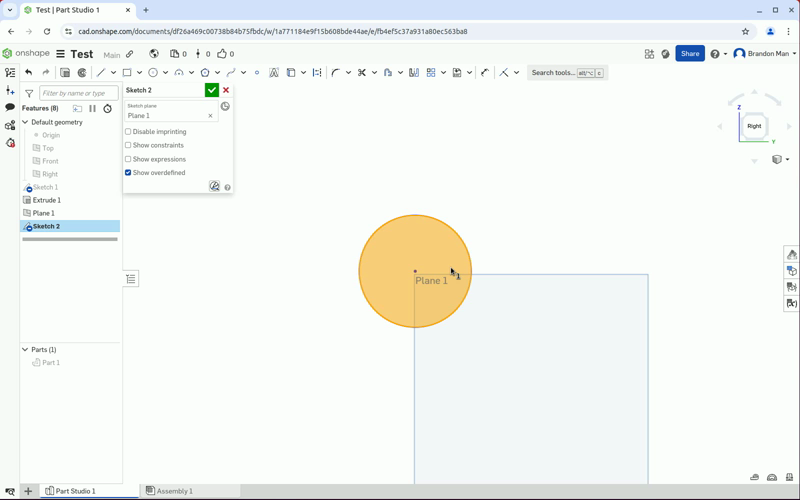
scroll(-6)
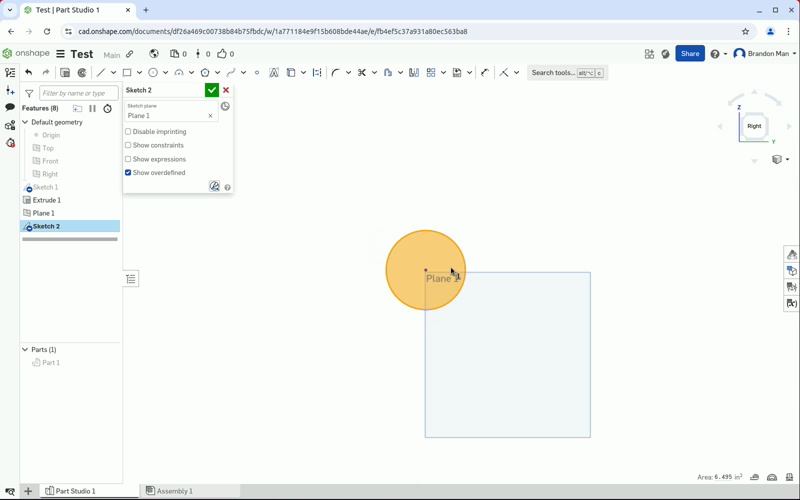
scroll(-6)
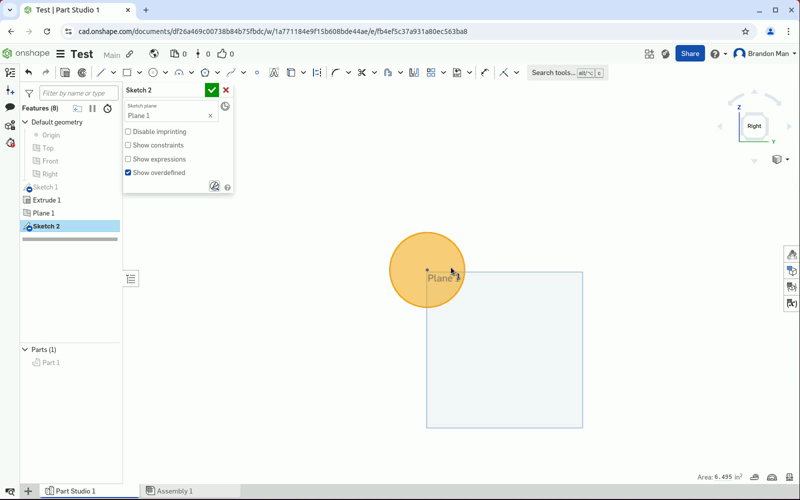
scroll(-6)
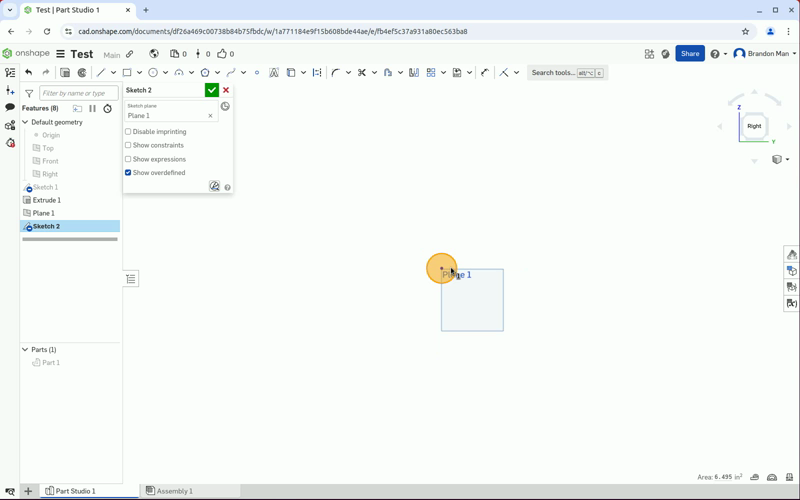
scroll(-6)
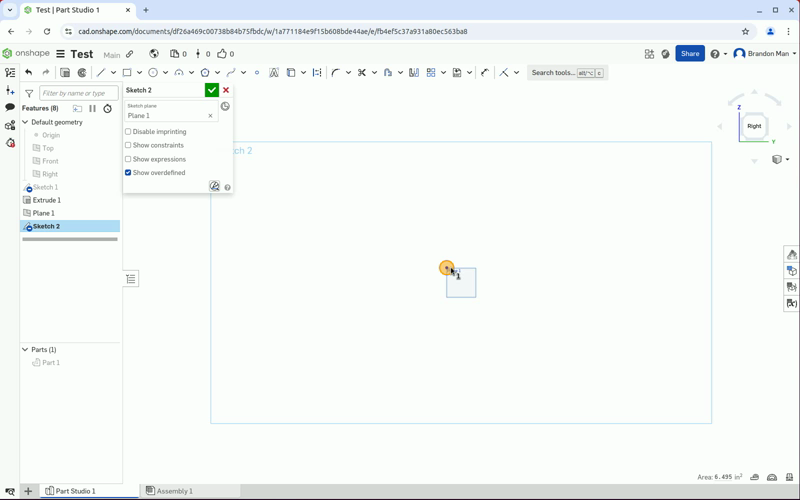
mouse_move(73, 352)
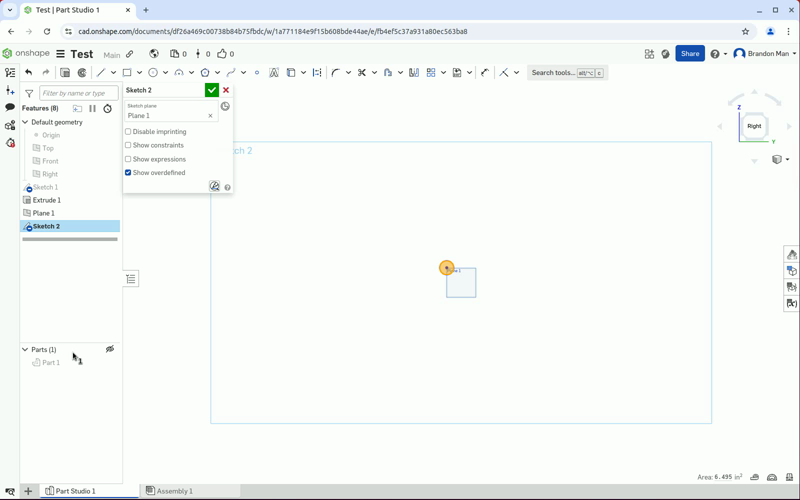
key(shift+y)
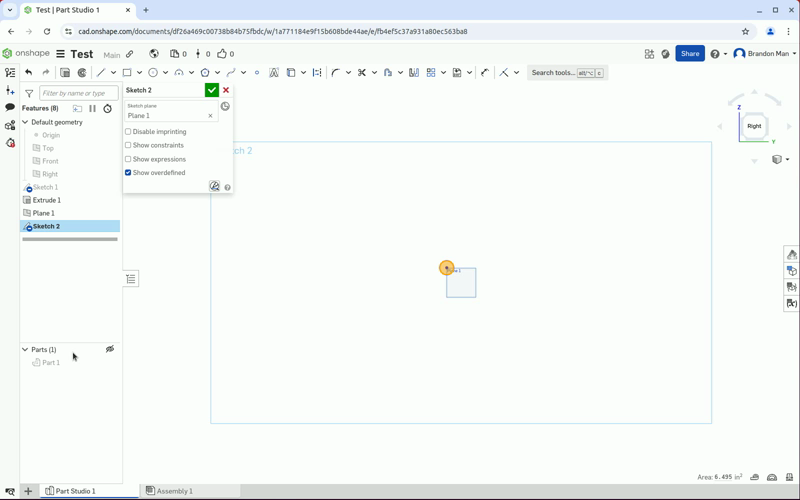
key(shift+e)
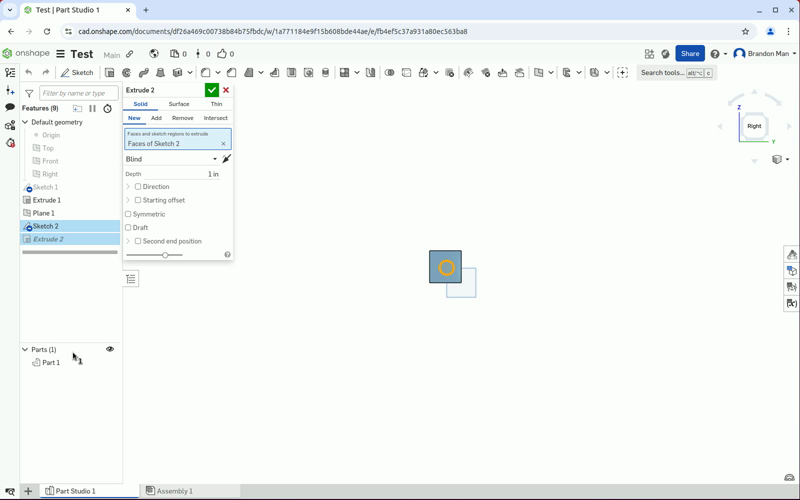
mouse_move(143, 106)
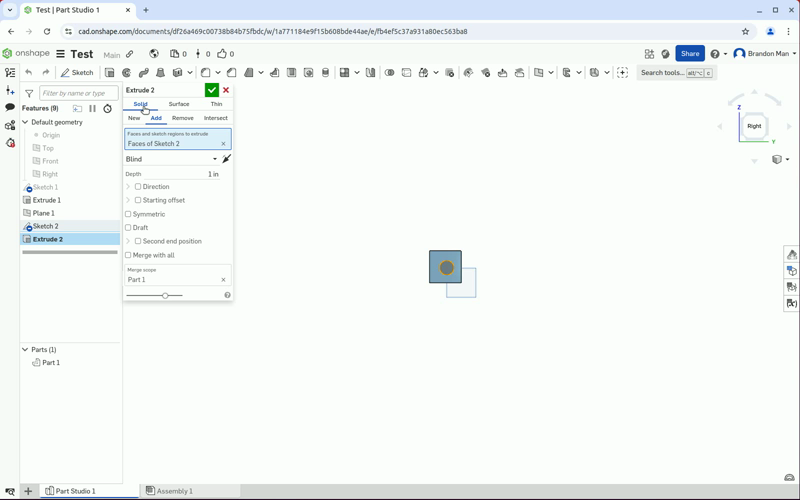
click(143, 106)
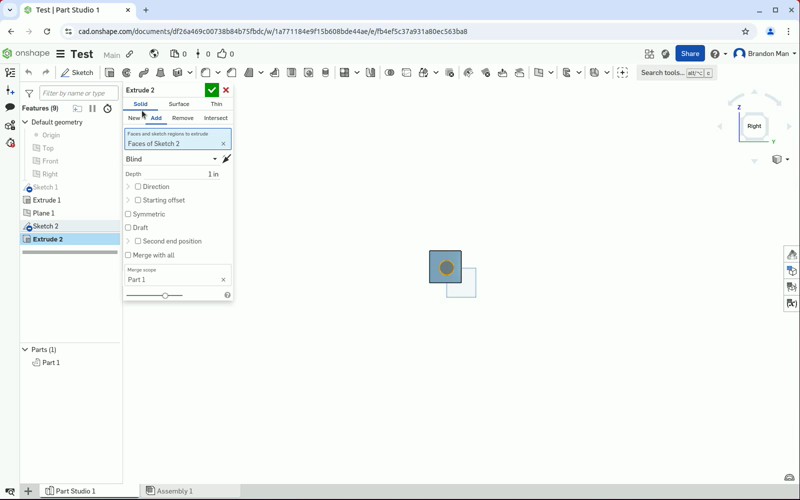
mouse_move(137, 120)
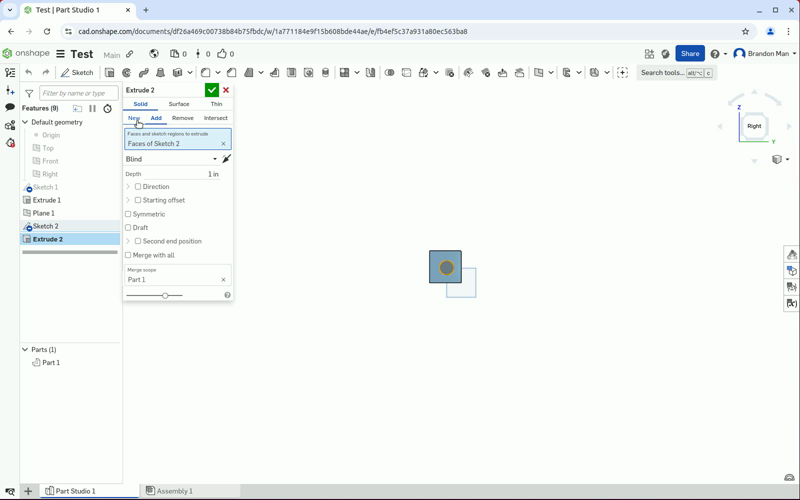
click(137, 120)
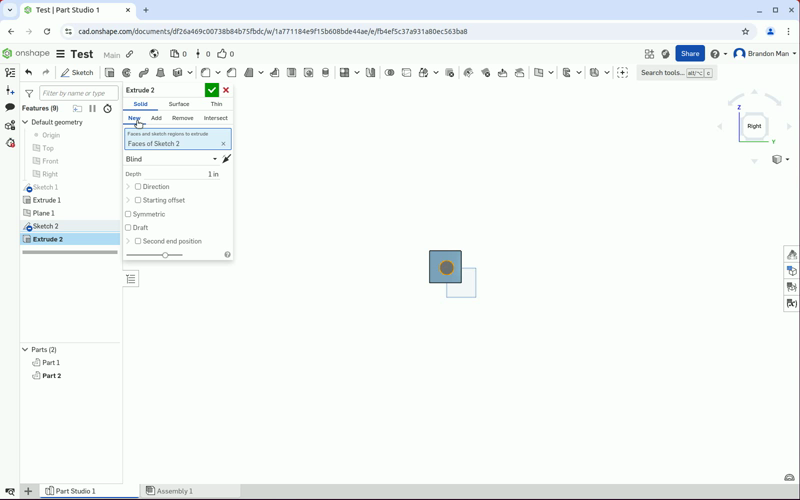
key(tab, 4)
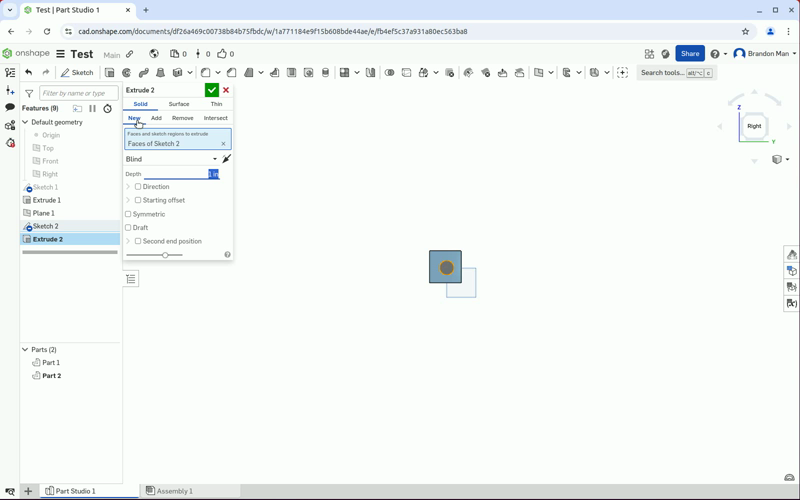
text(8.906)
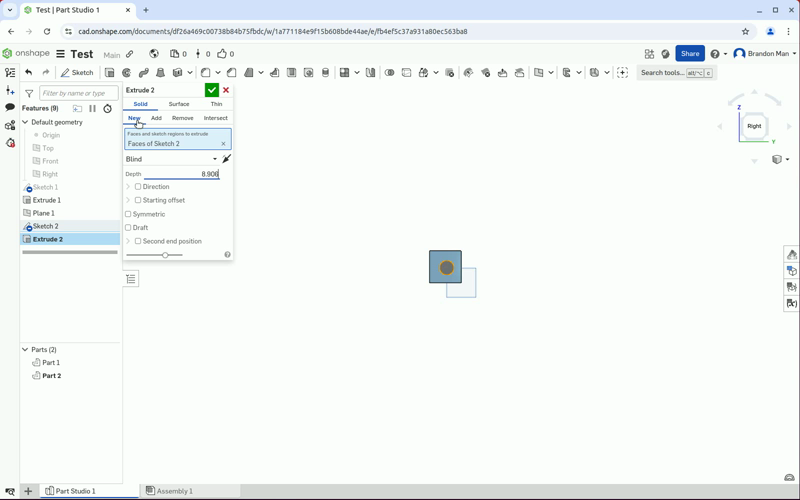
key(enter)
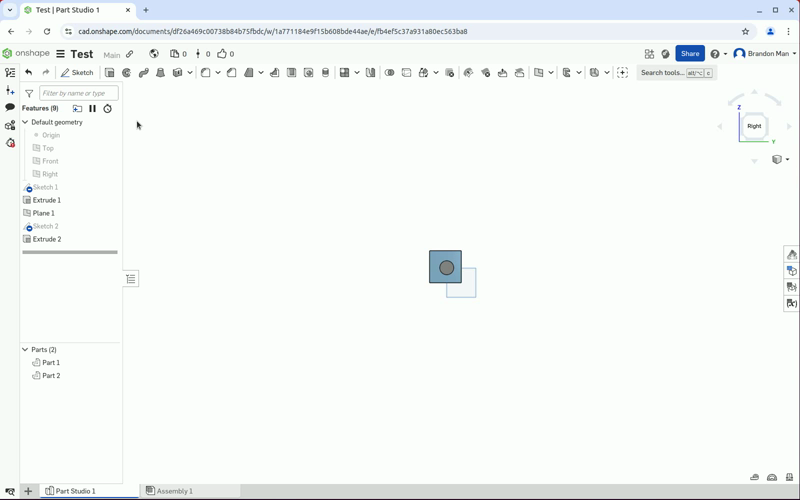
key(shift+h)
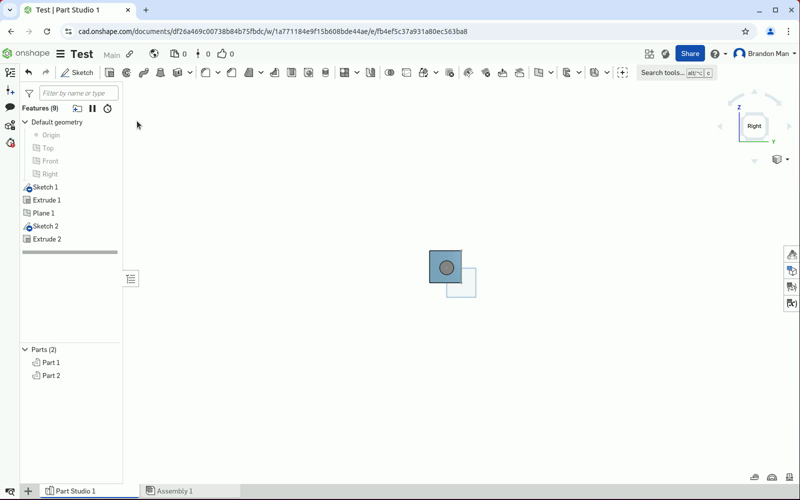
key(shift+h)
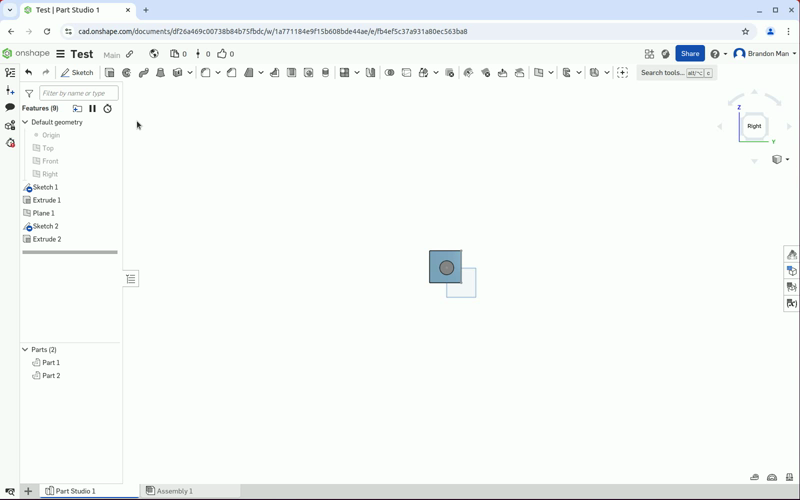
key(shift+7)
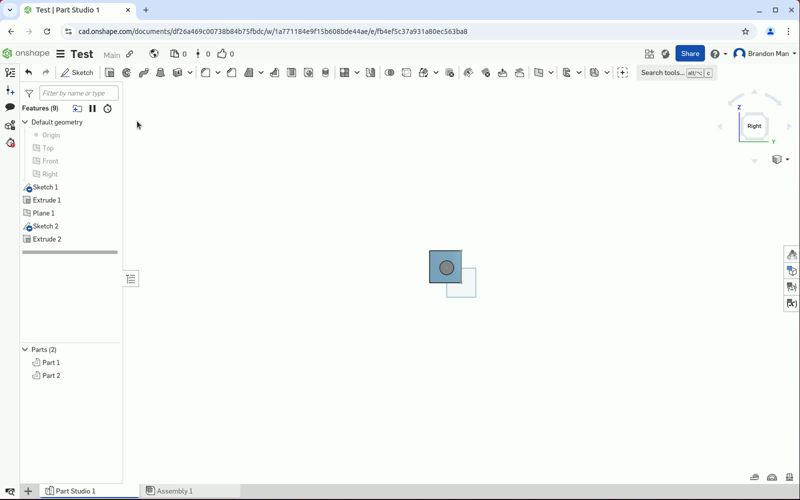
key(right, 2)
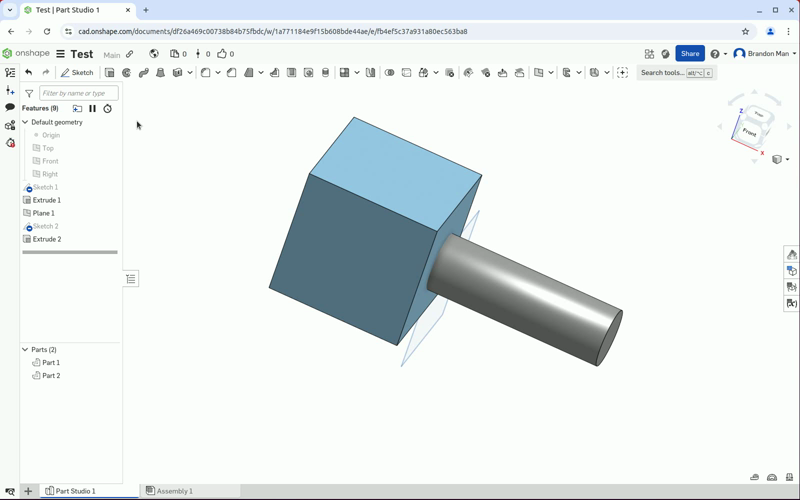
key(down, 2)
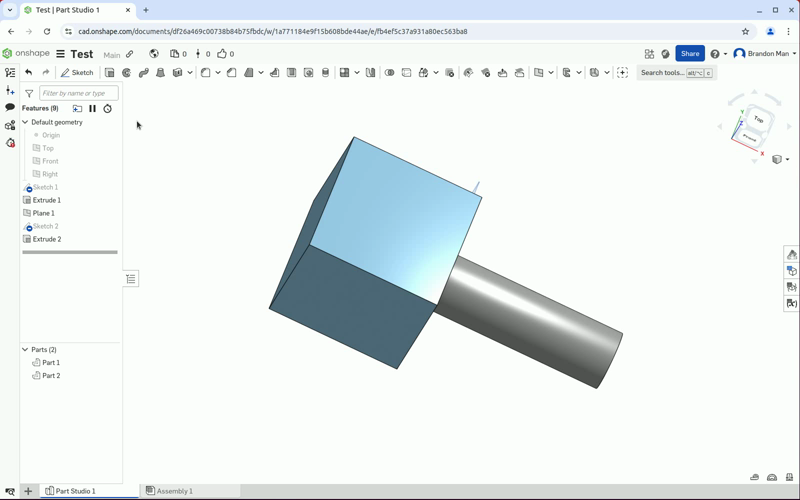
key(up, 2)
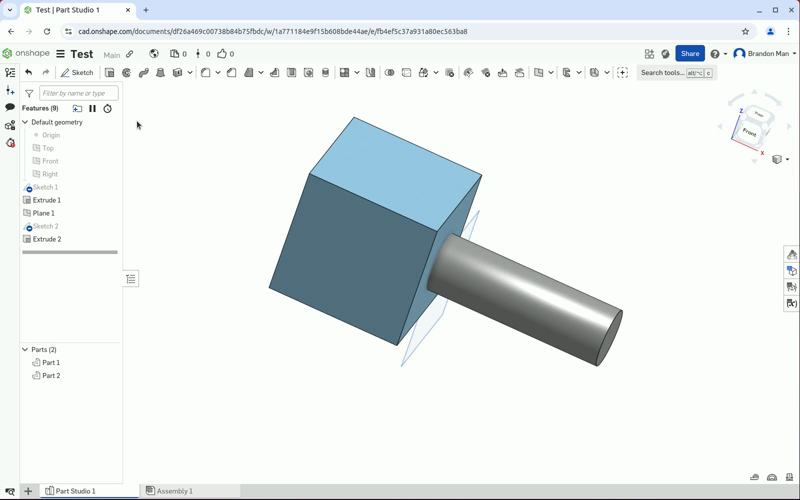
key(left, 2)
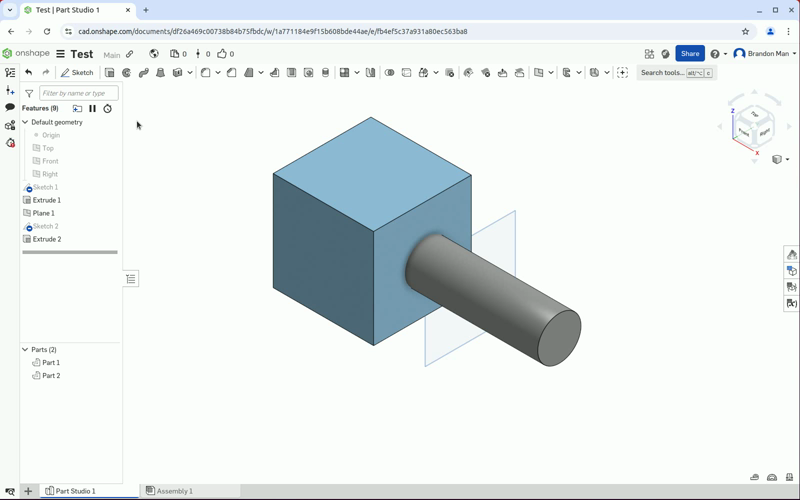
mouse_move(73, 189)
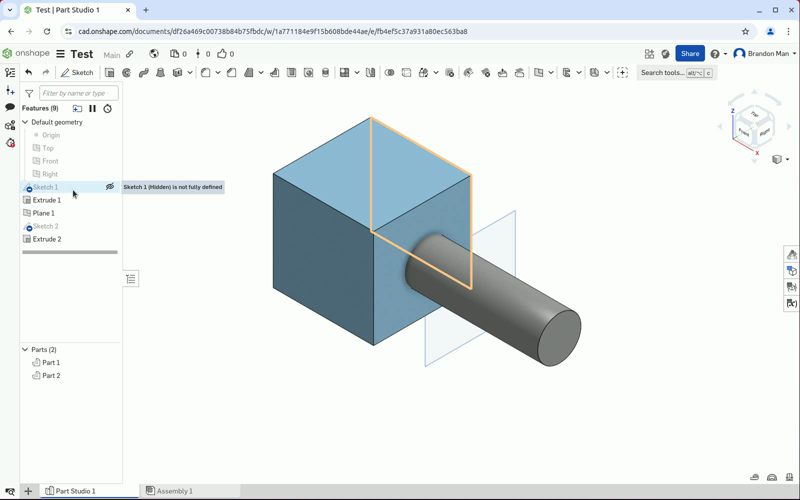
click(73, 189)